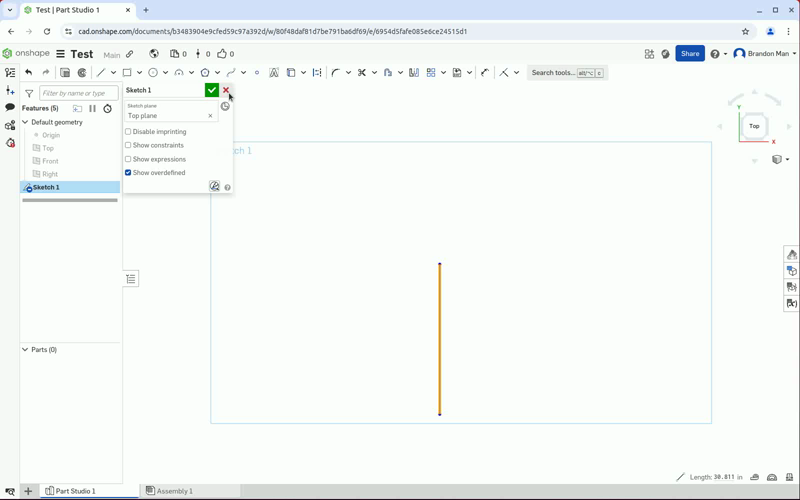
key(shift+h)
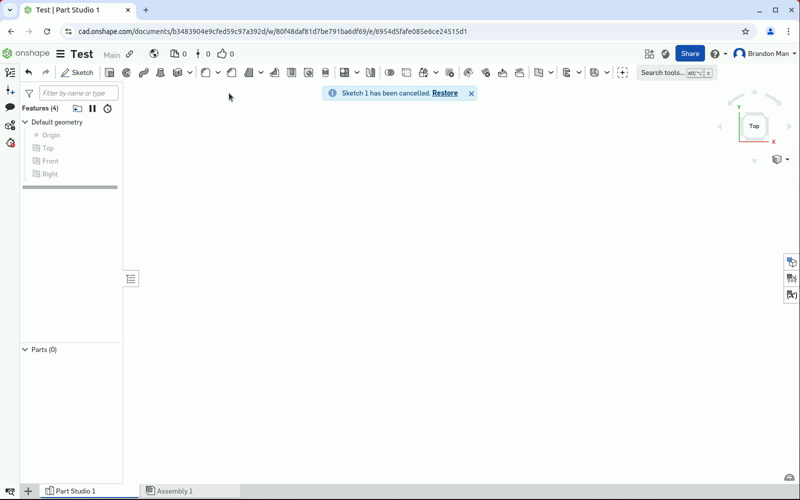
mouse_move(73, 352)
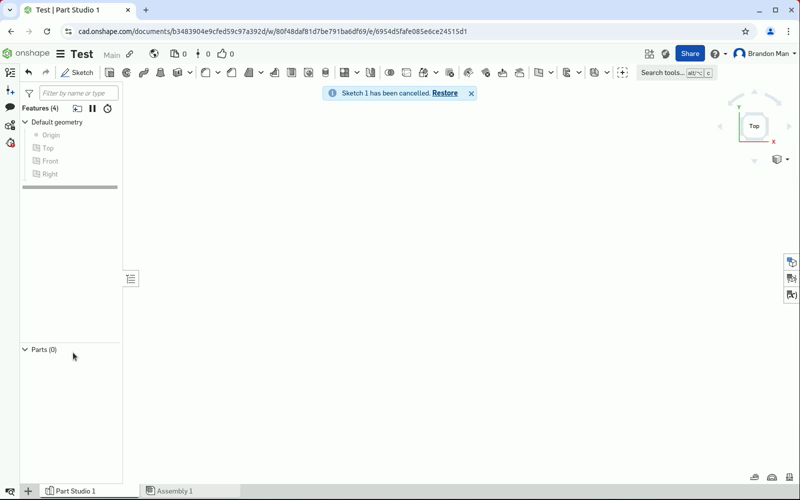
key(y)
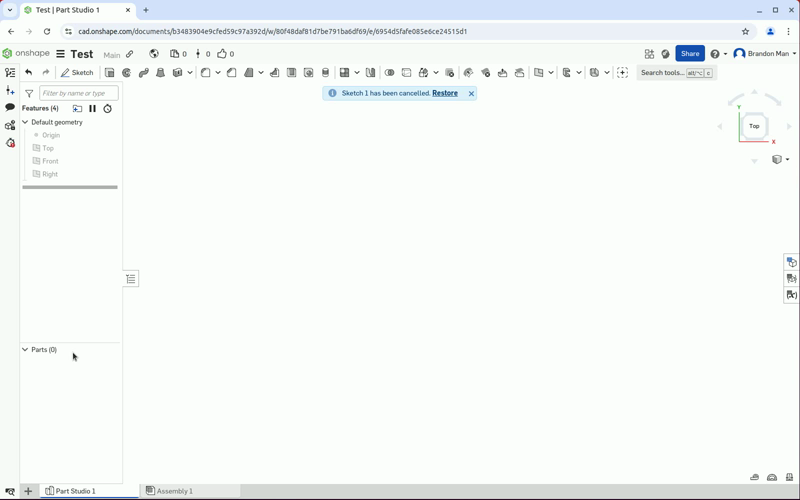
key(shift+p)
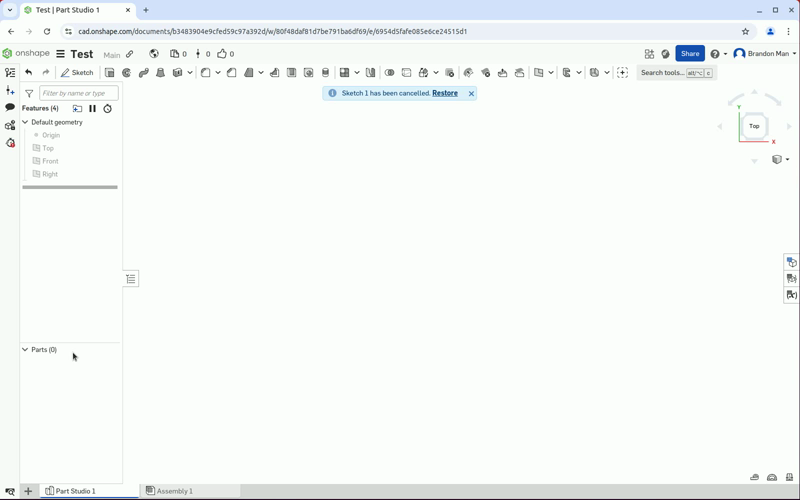
key(space)
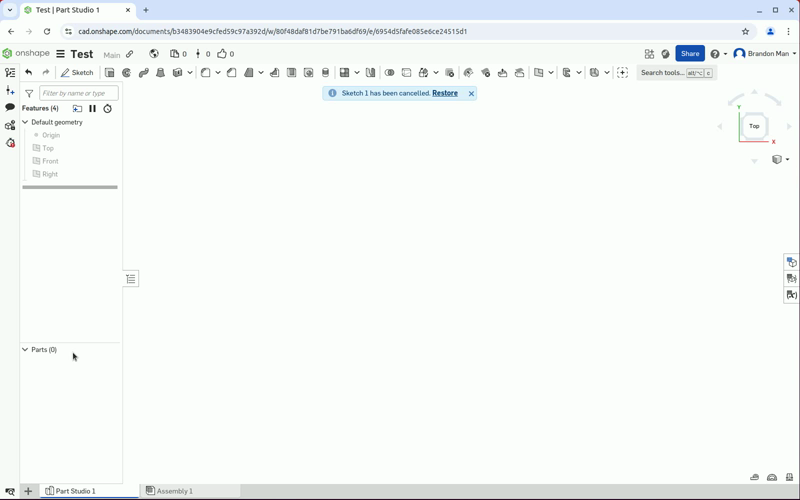
key_down(shift)
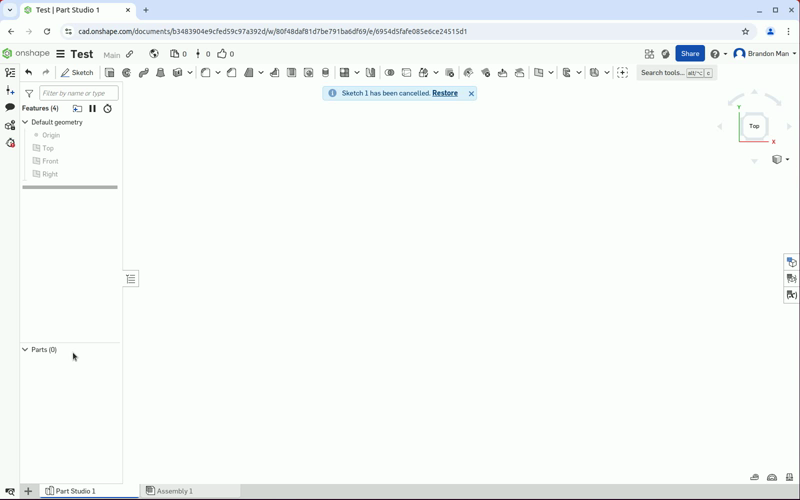
key(up)
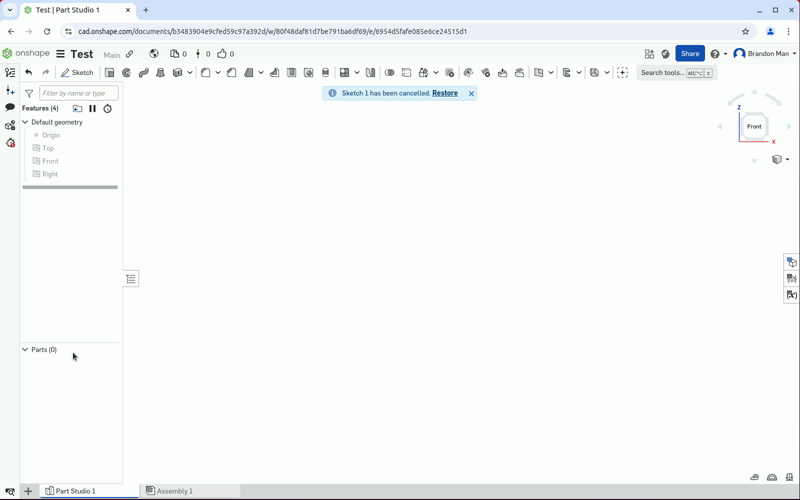
key_up(shift)
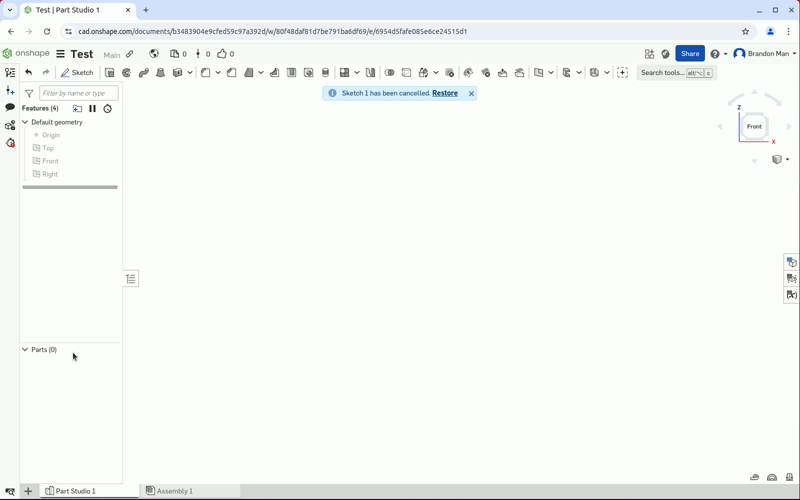
mouse_move(73, 352)
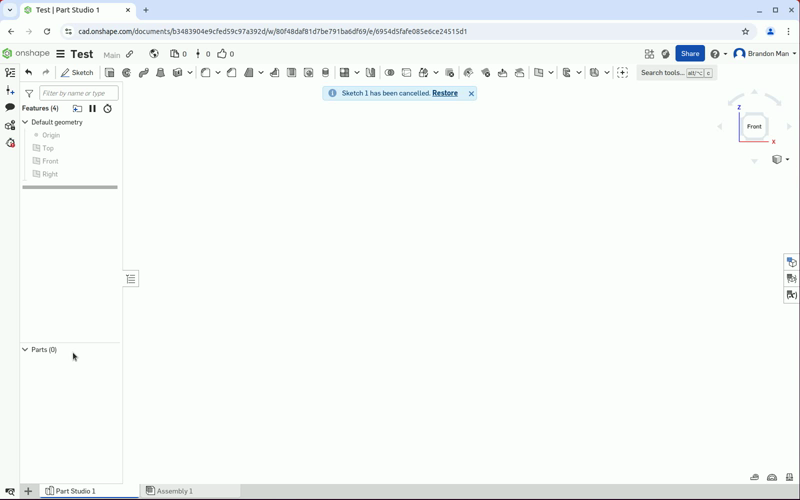
key(shift+y)
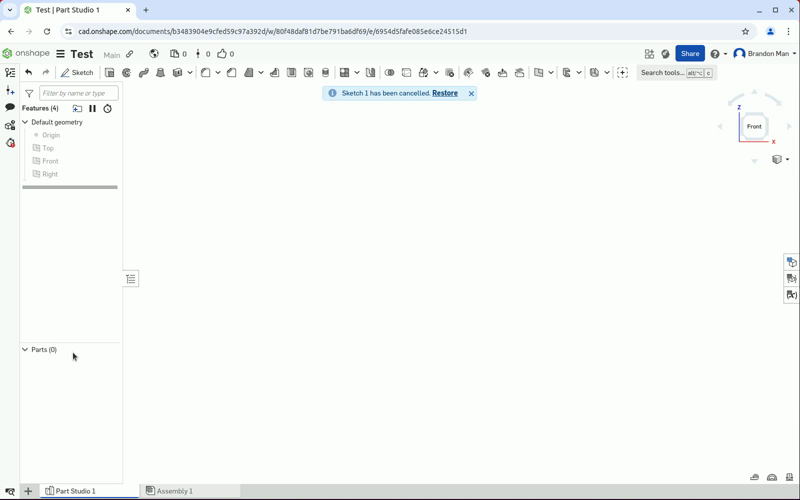
key(shift+s)
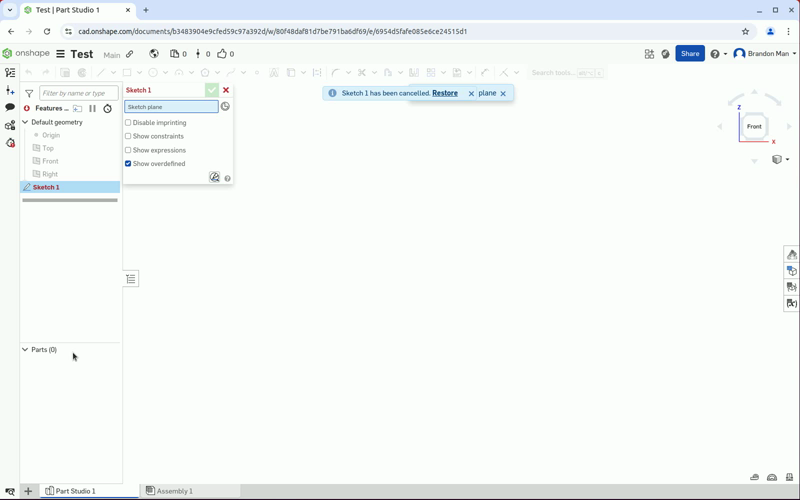
mouse_move(73, 163)
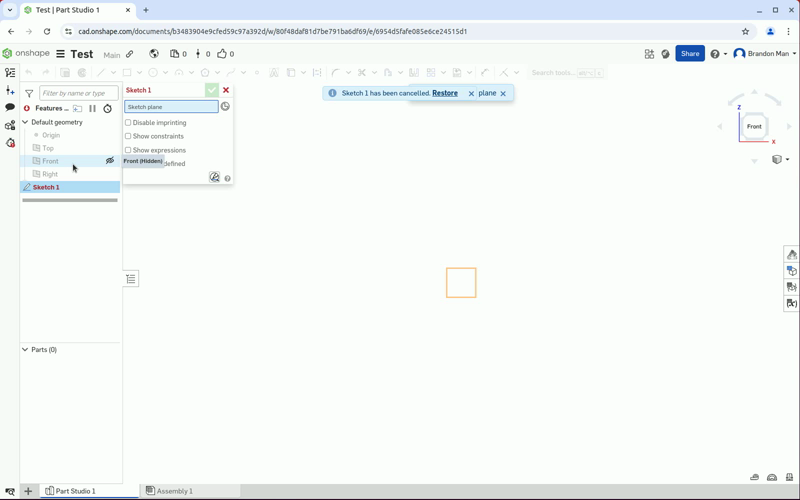
click(73, 163)
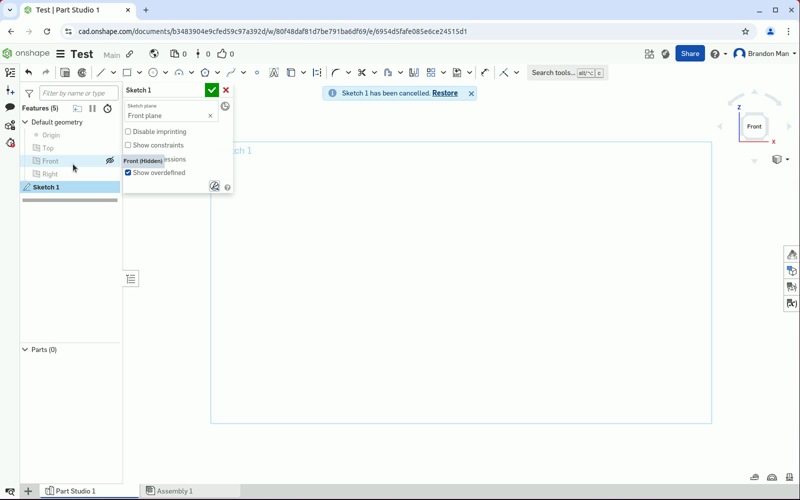
mouse_move(73, 352)
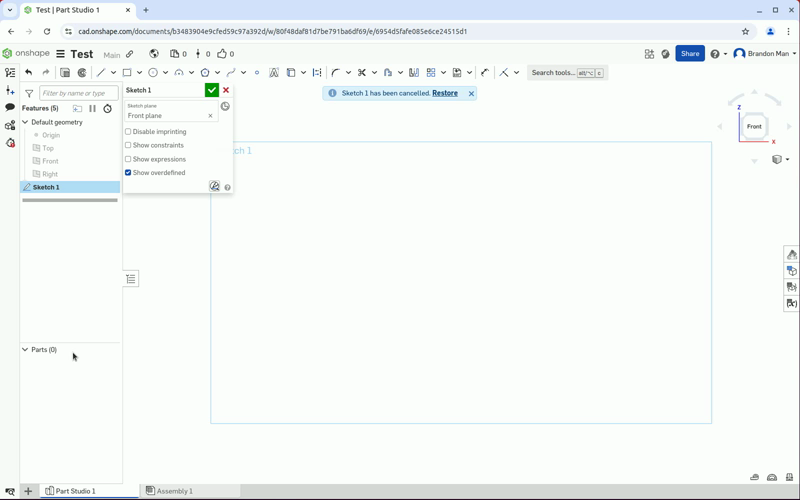
key(y)
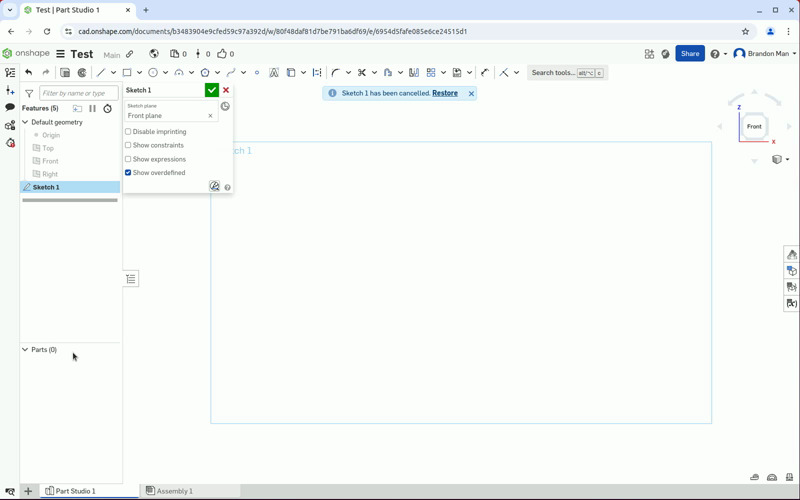
key(c)
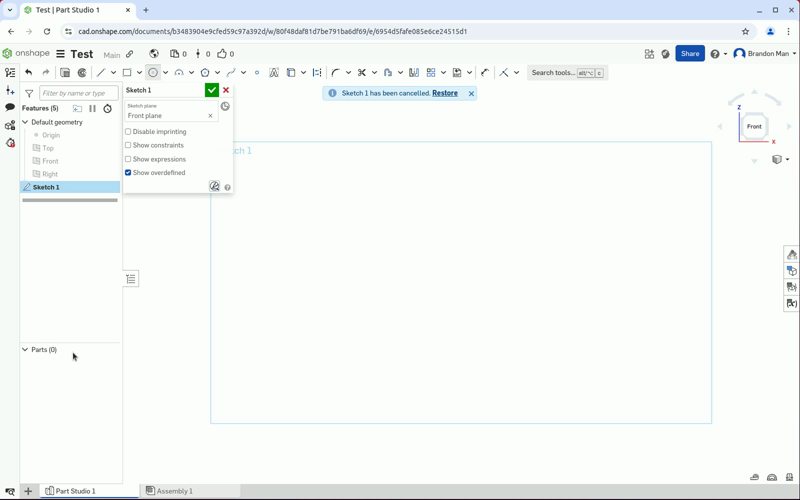
key_down(shift)
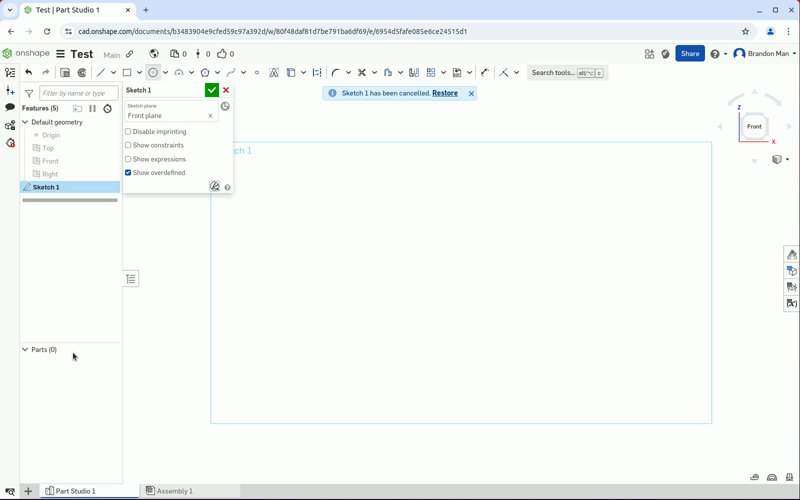
mouse_move(460, 282)
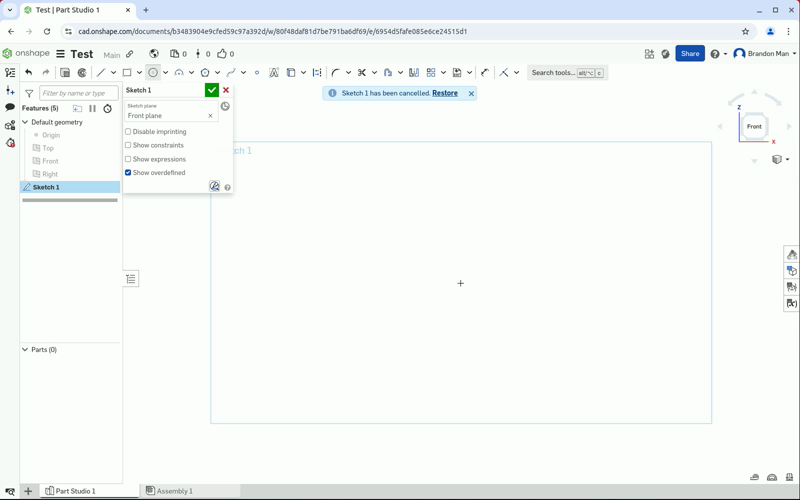
click(460, 282)
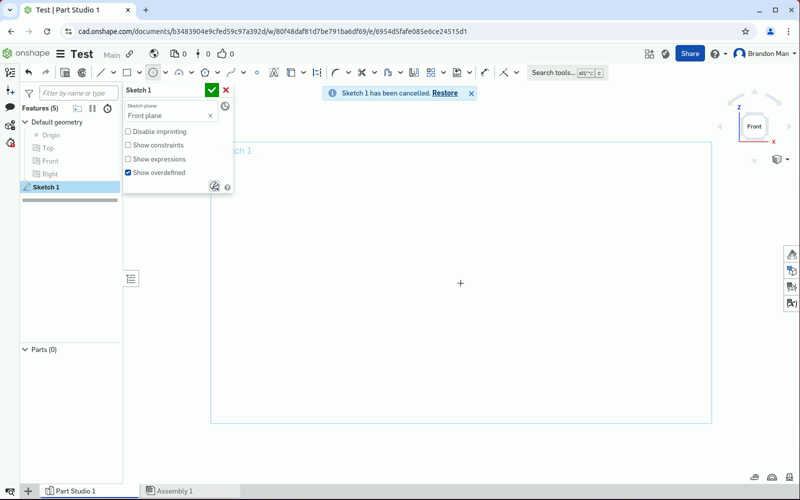
key_up(shift)
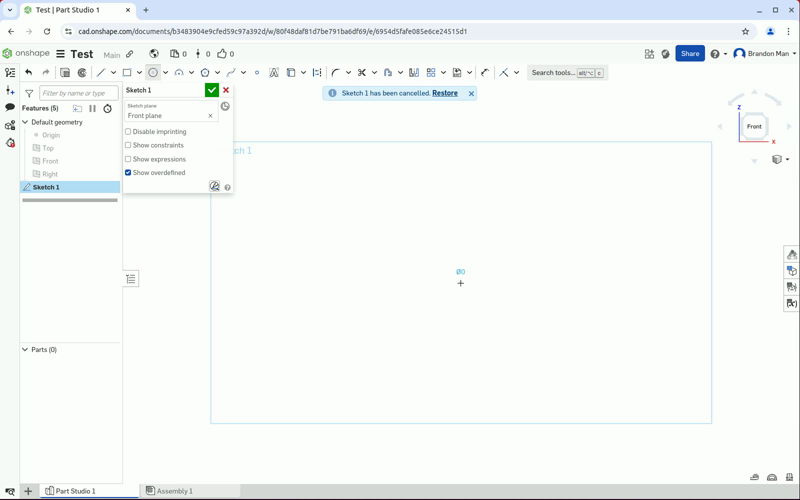
mouse_move(505, 282)
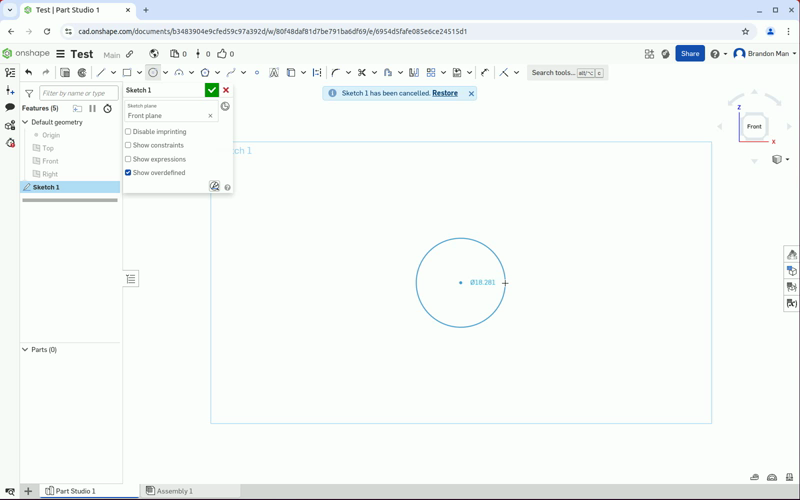
click(505, 282)
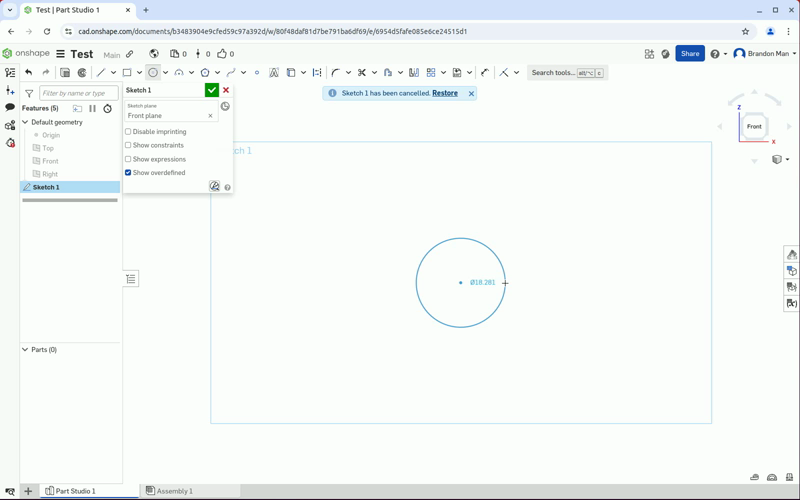
key(esc)
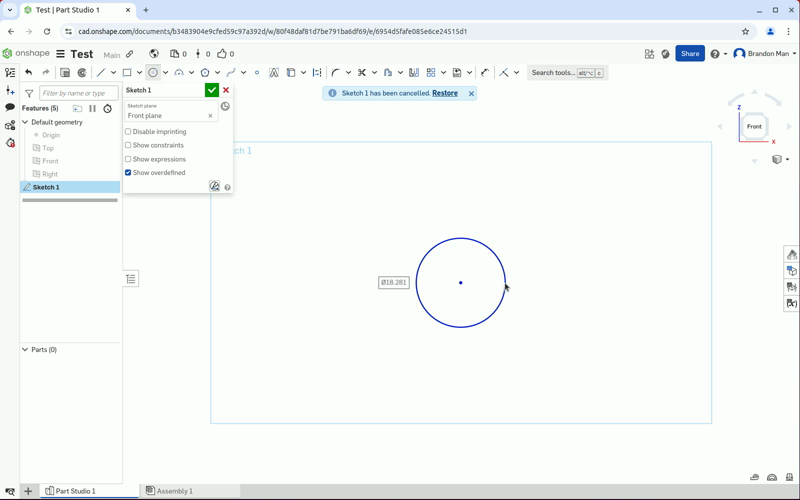
key(c)
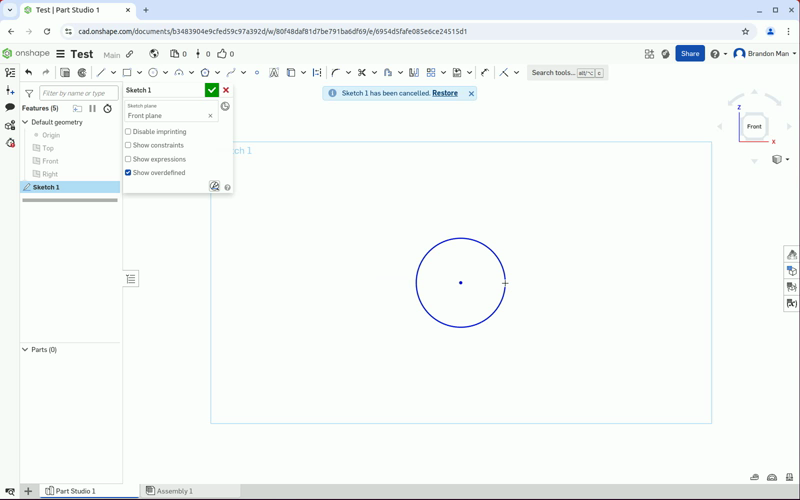
key_down(shift)
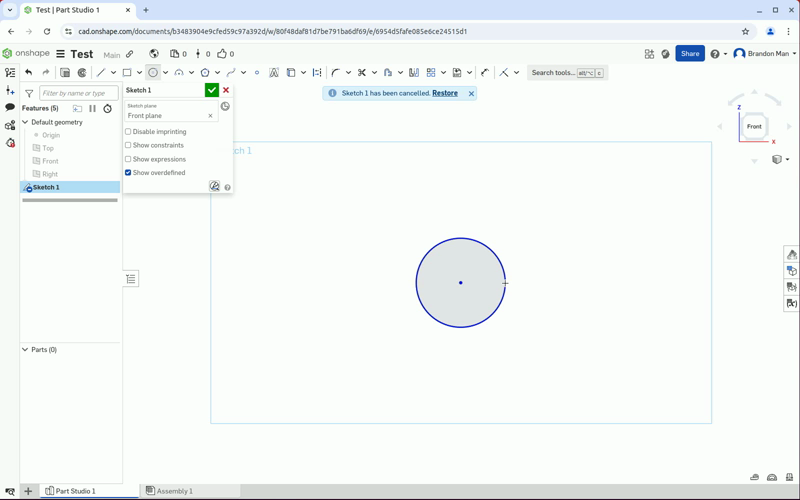
mouse_move(460, 282)
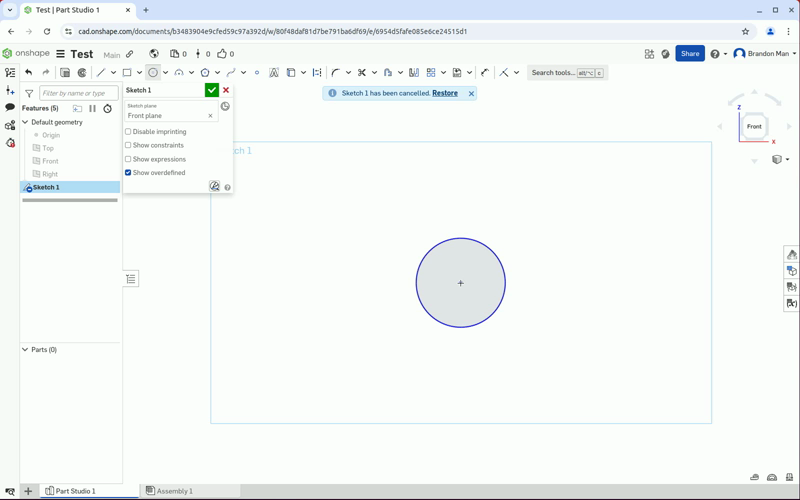
click(460, 282)
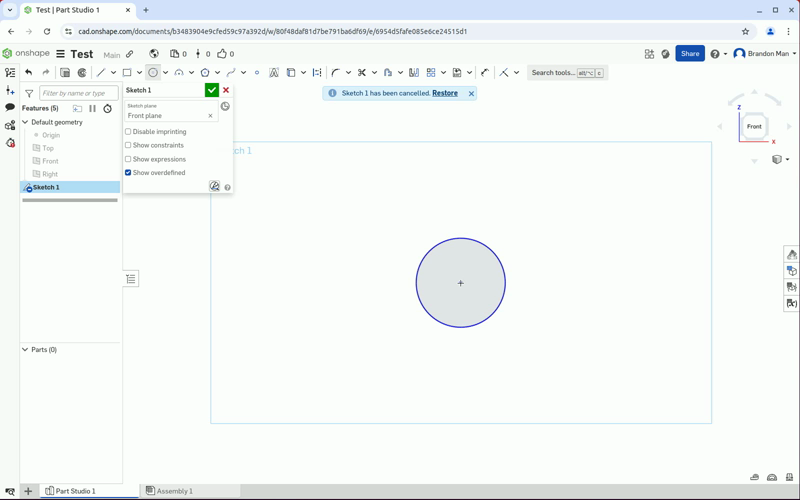
key_up(shift)
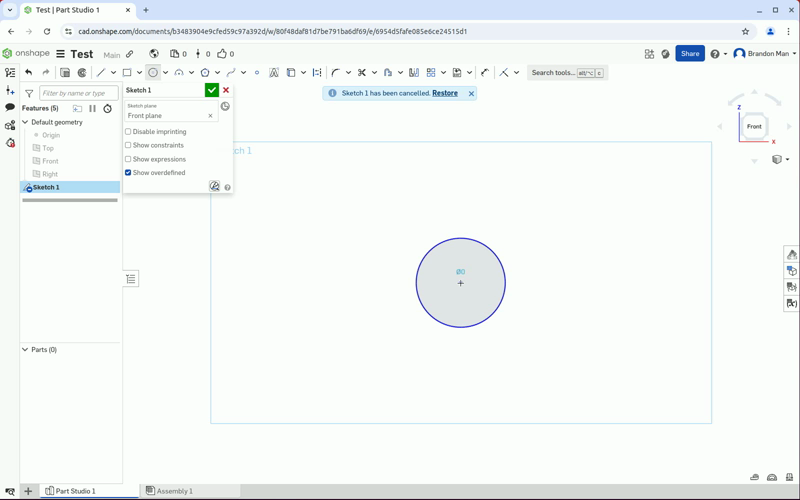
mouse_move(478, 282)
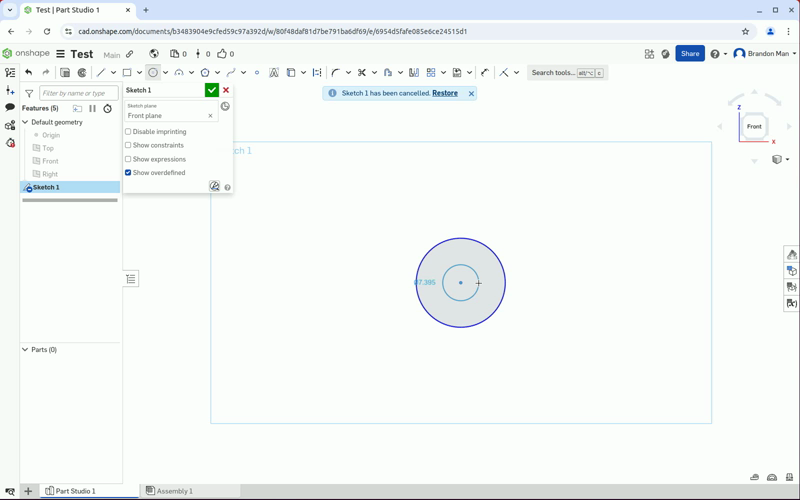
click(478, 282)
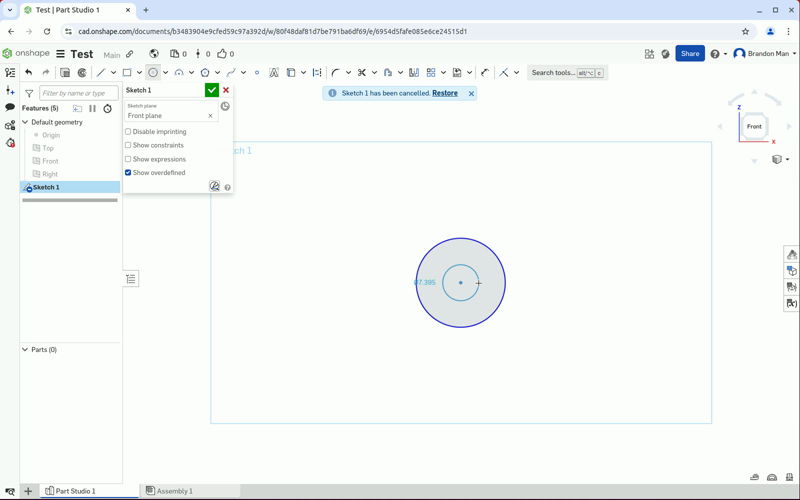
key(esc)
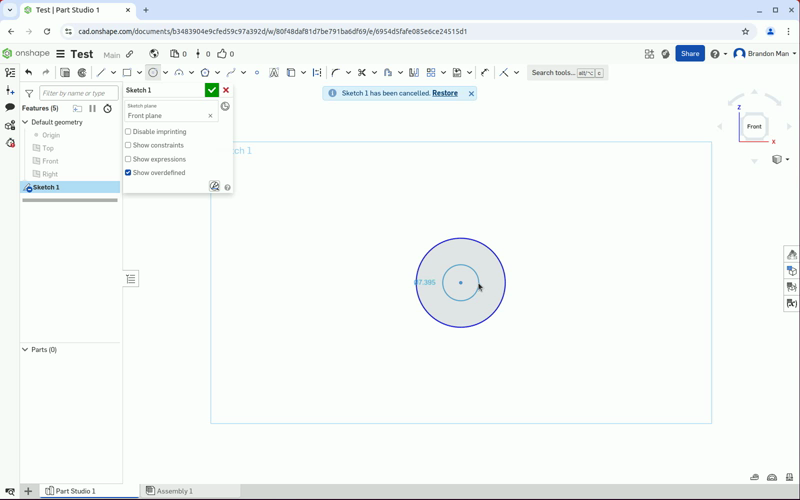
mouse_move(424, 271)
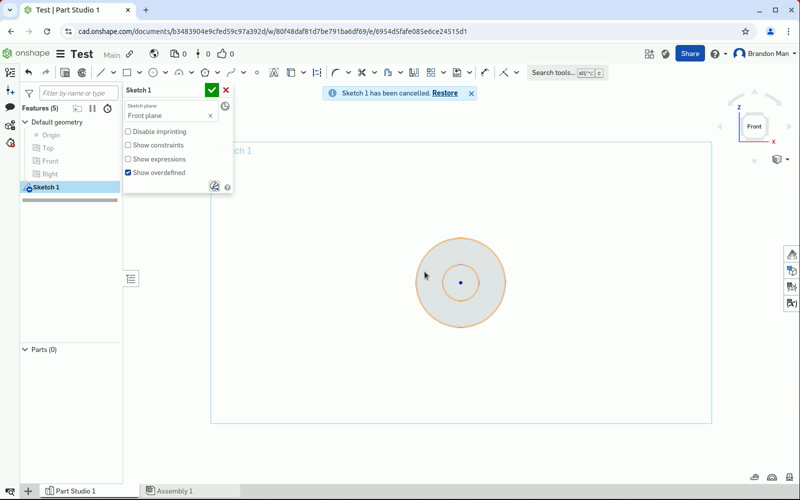
click(424, 271)
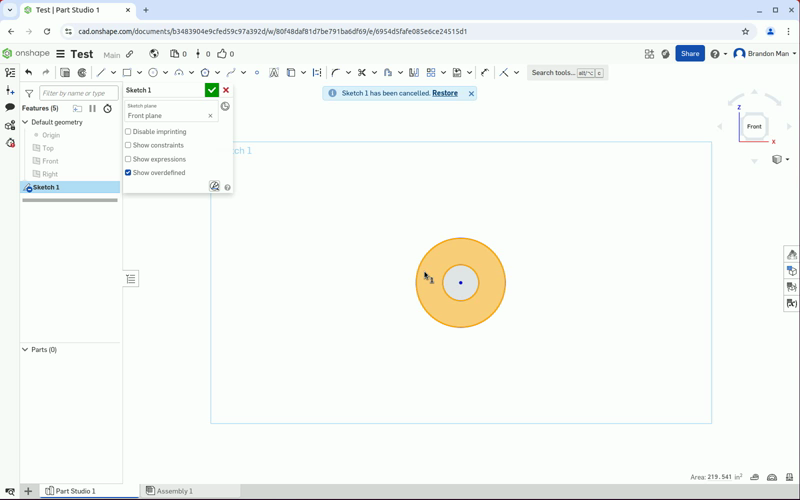
mouse_move(73, 352)
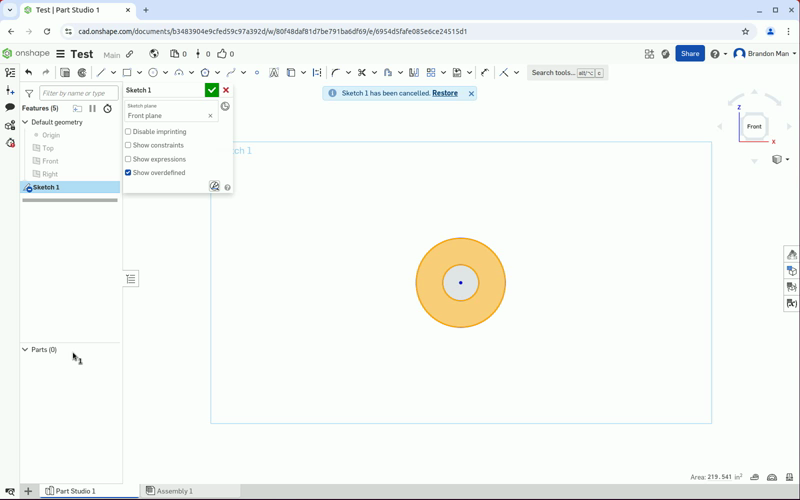
key(shift+y)
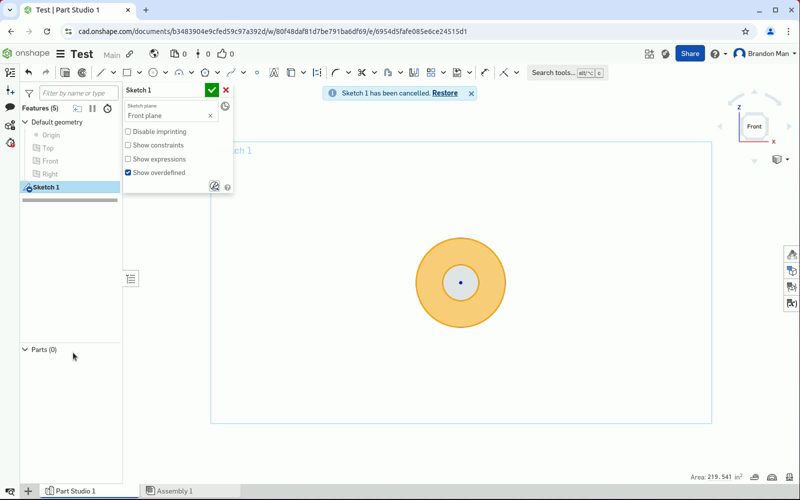
key(shift+e)
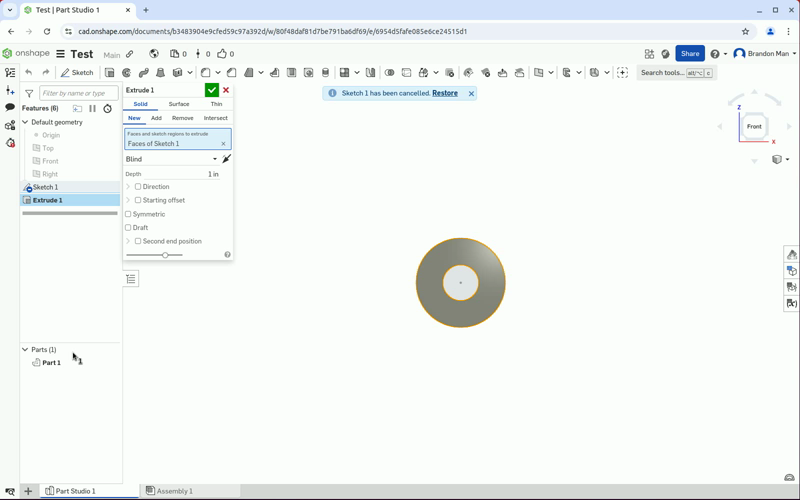
mouse_move(143, 106)
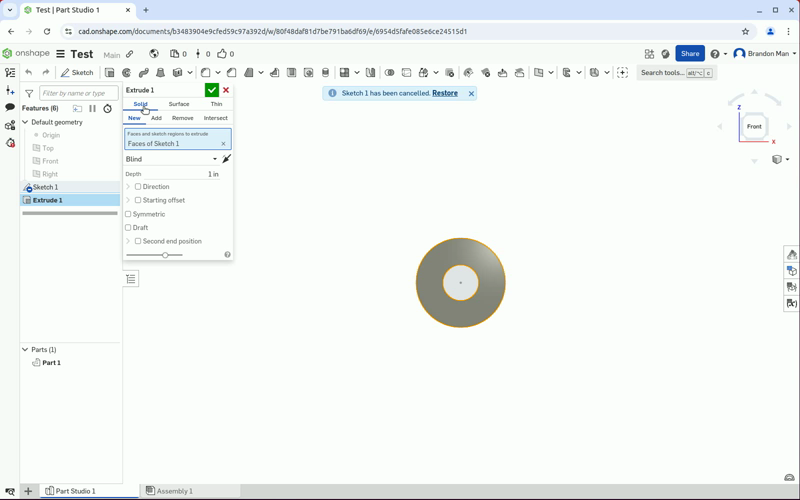
click(143, 106)
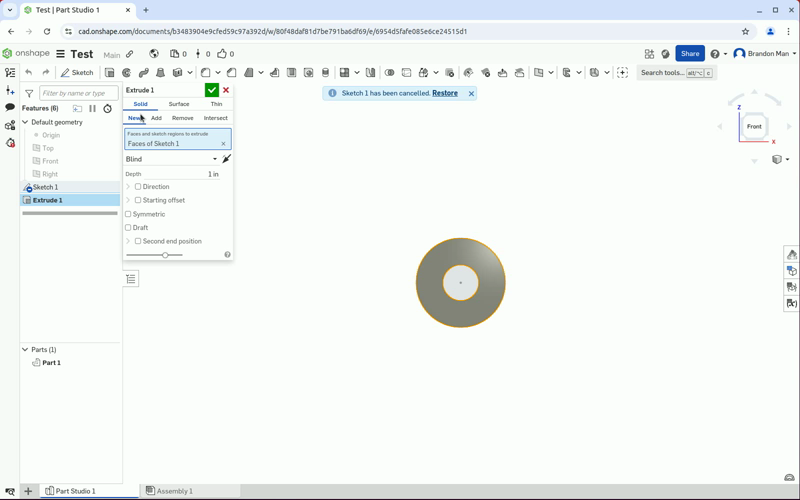
mouse_move(137, 120)
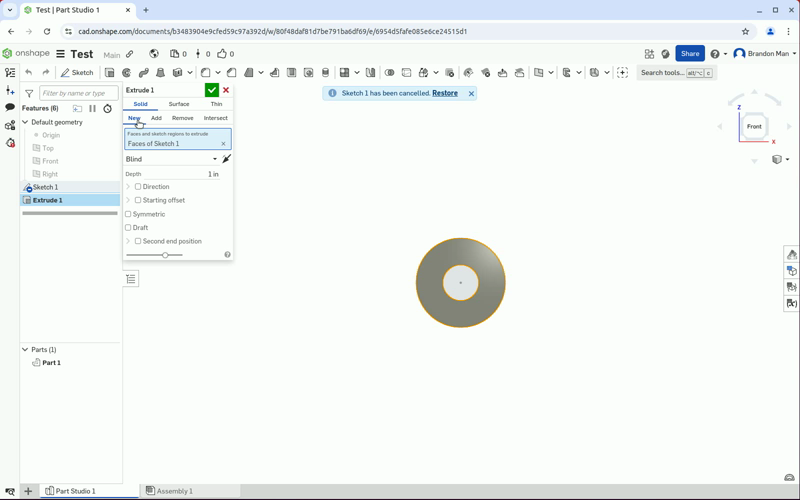
click(137, 120)
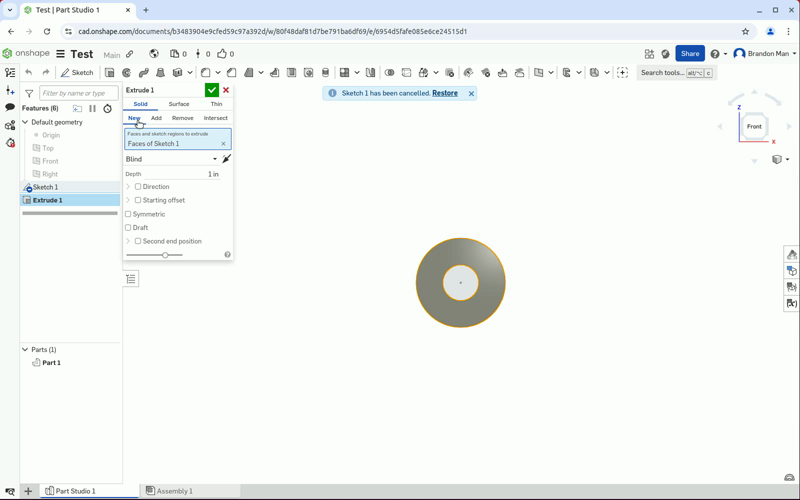
key(tab, 4)
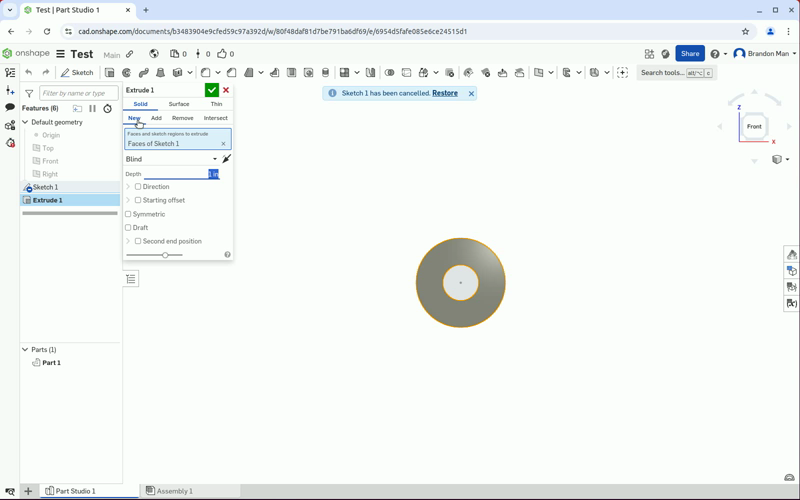
text(3.611)
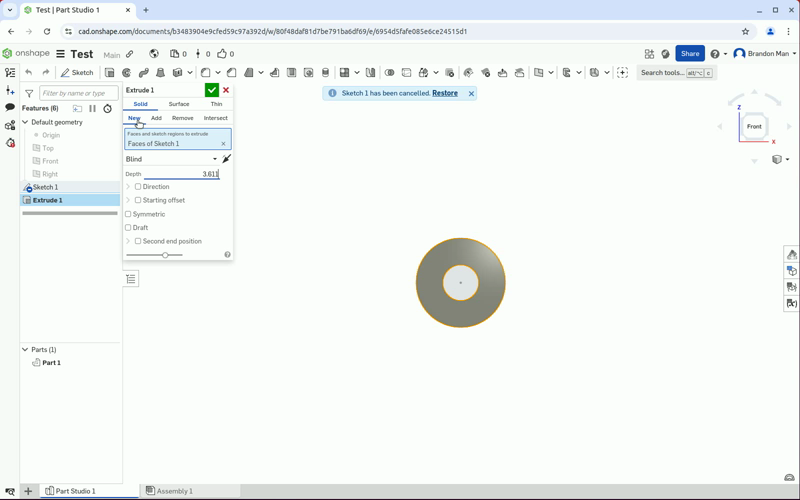
key(enter)
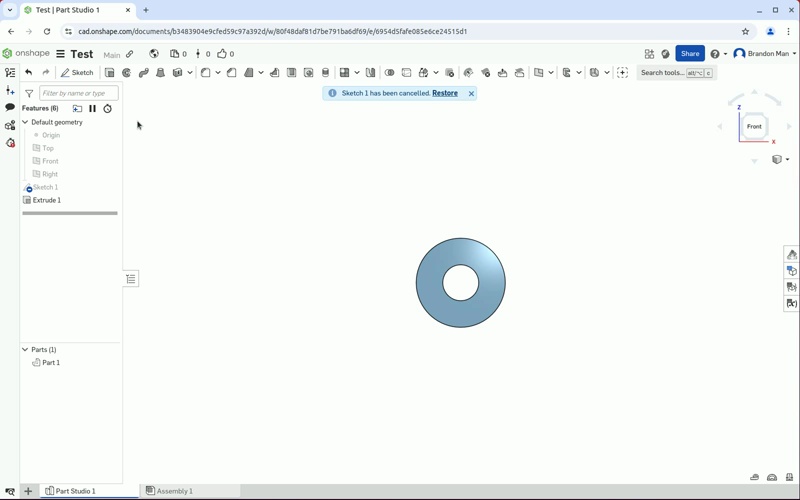
key(shift+h)
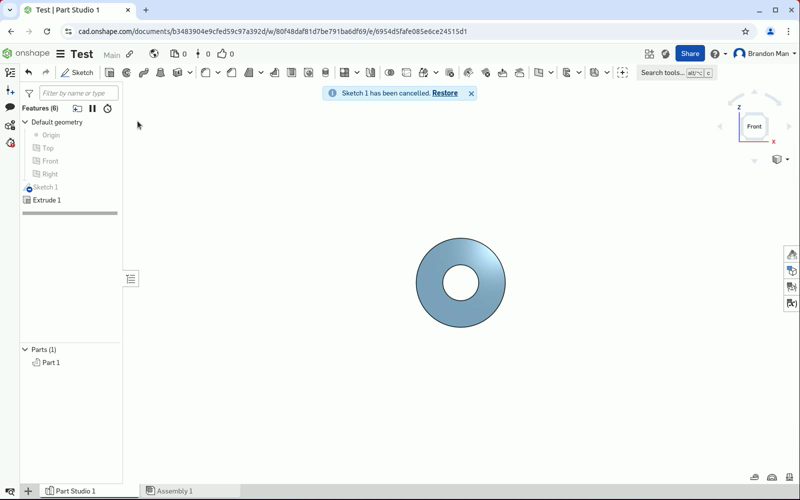
key(shift+h)
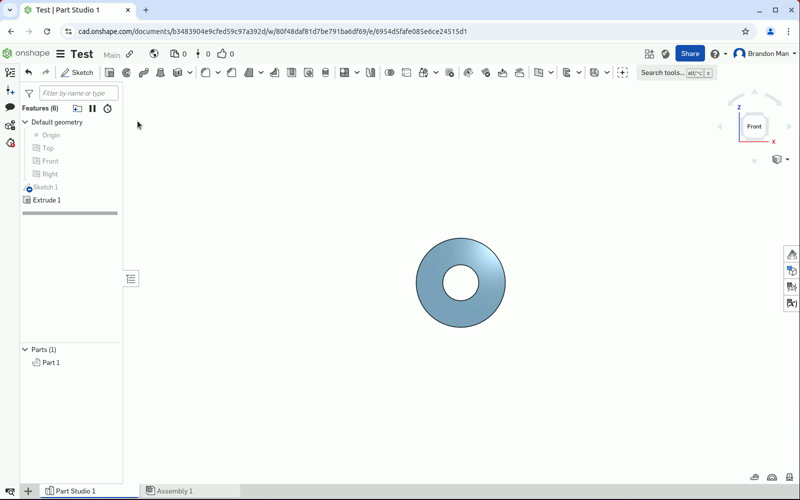
mouse_move(73, 189)
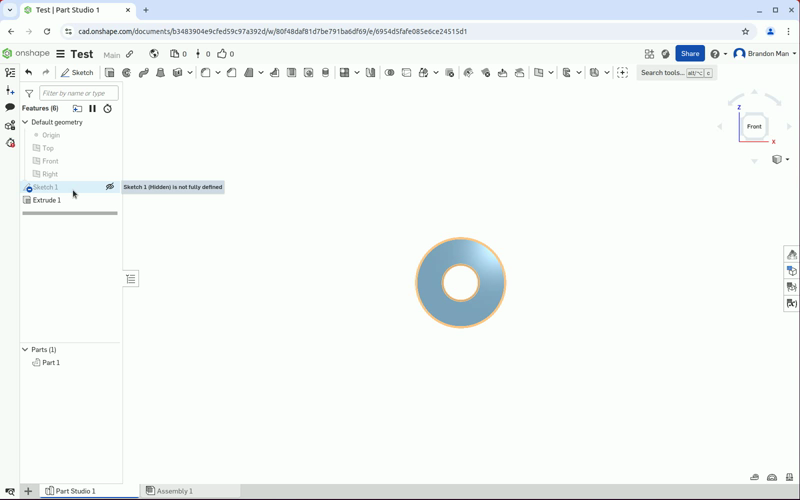
click(73, 189)
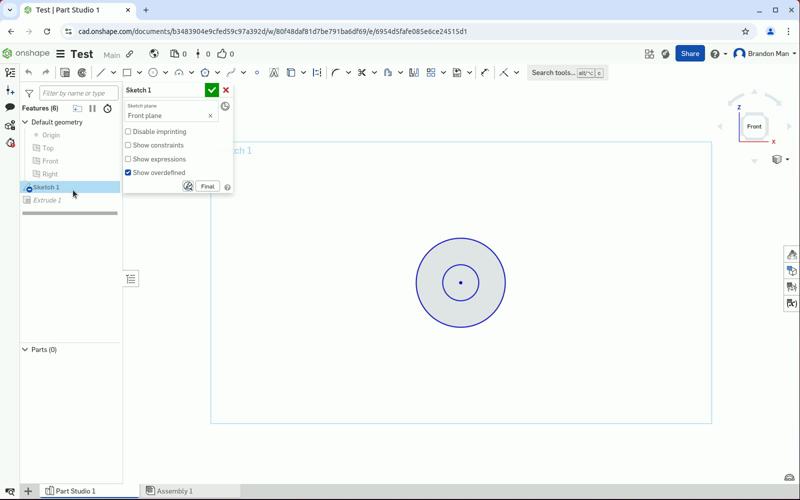
mouse_move(229, 92)
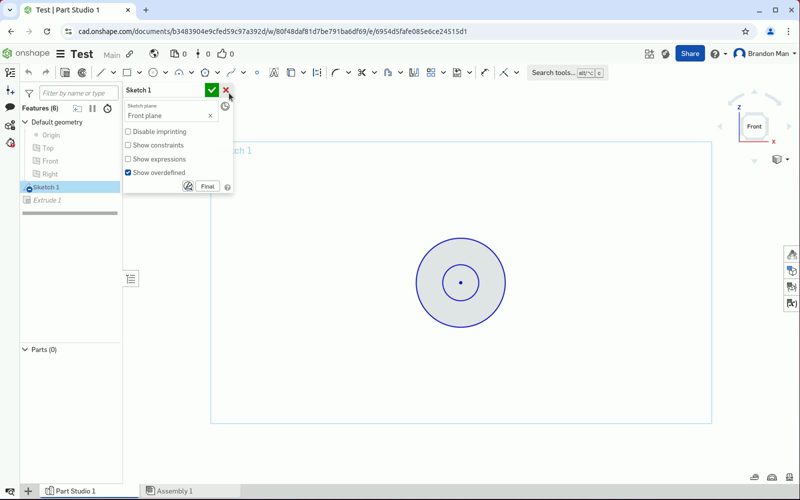
click(229, 92)
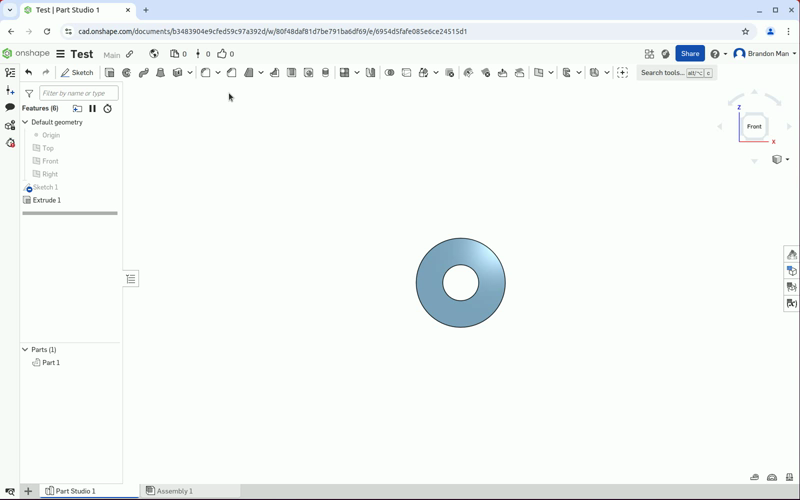
mouse_move(541, 75)
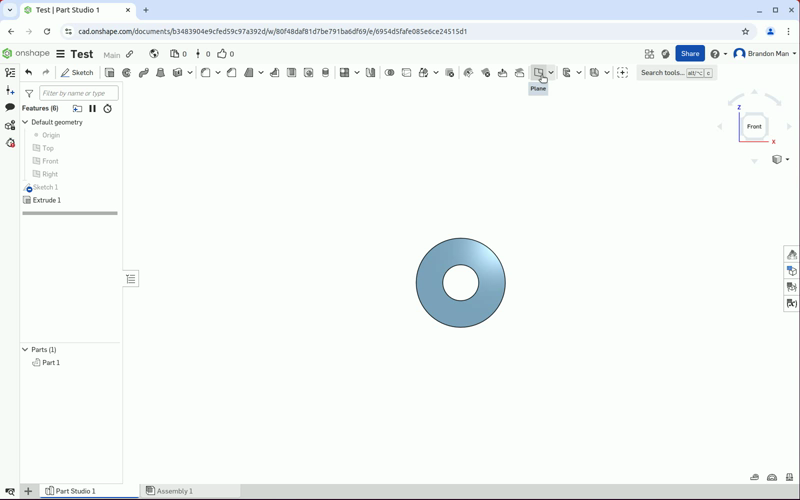
click(541, 75)
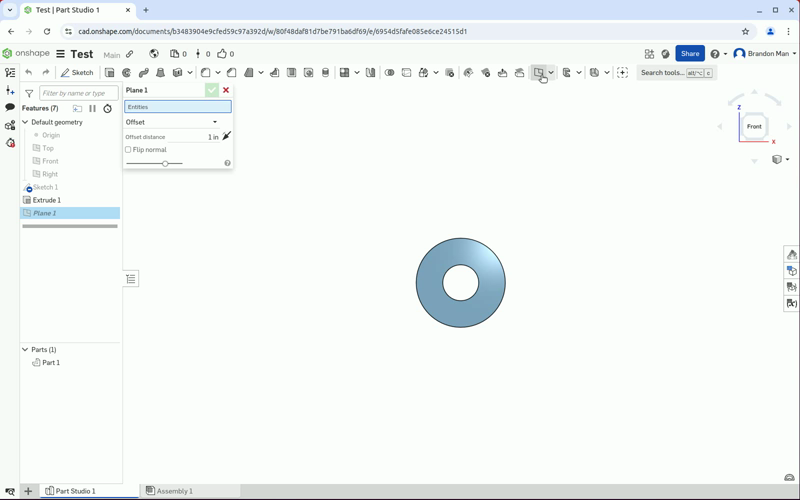
mouse_move(73, 163)
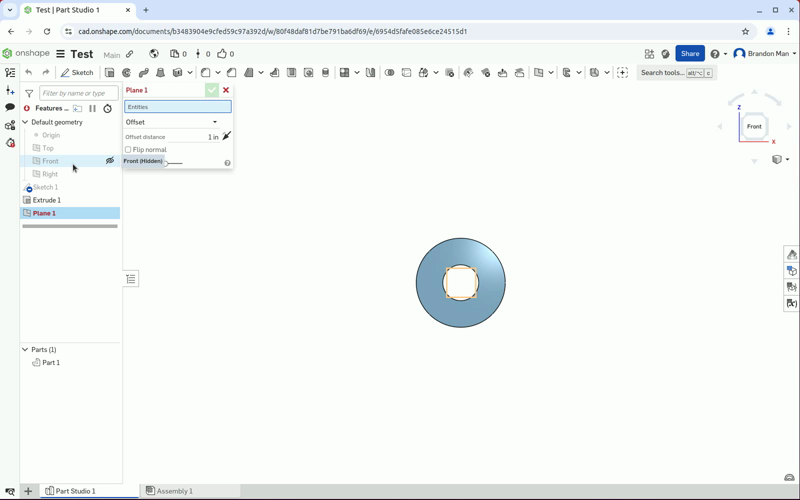
click(73, 163)
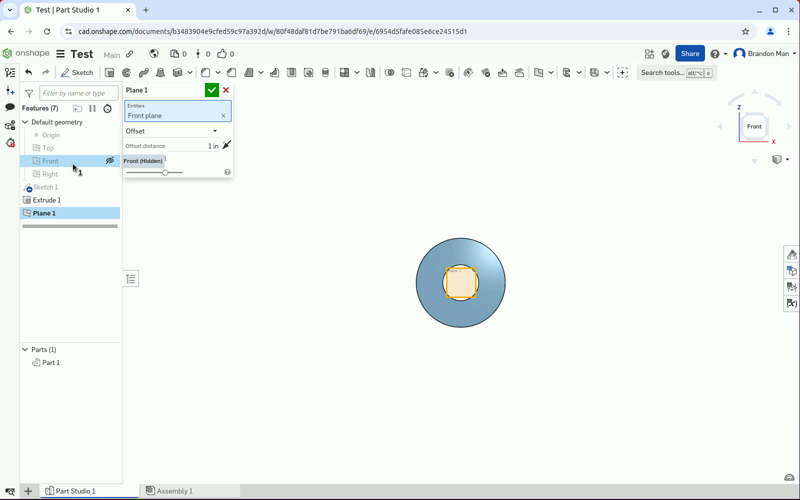
key(tab, 2)
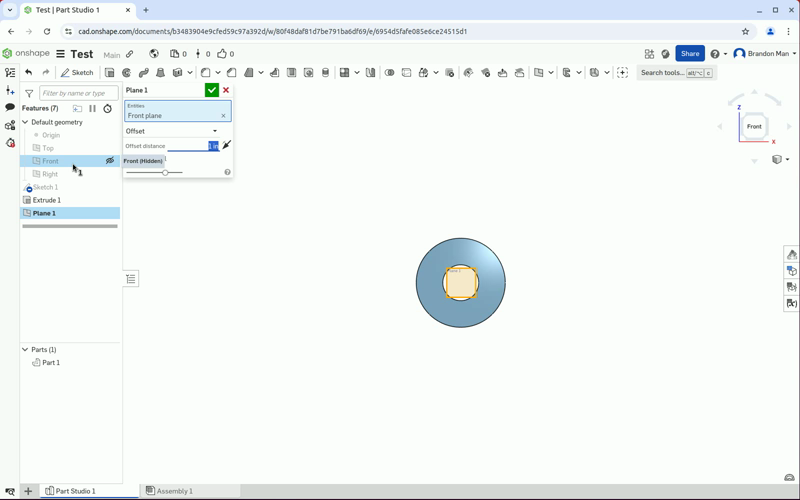
text(3.605)
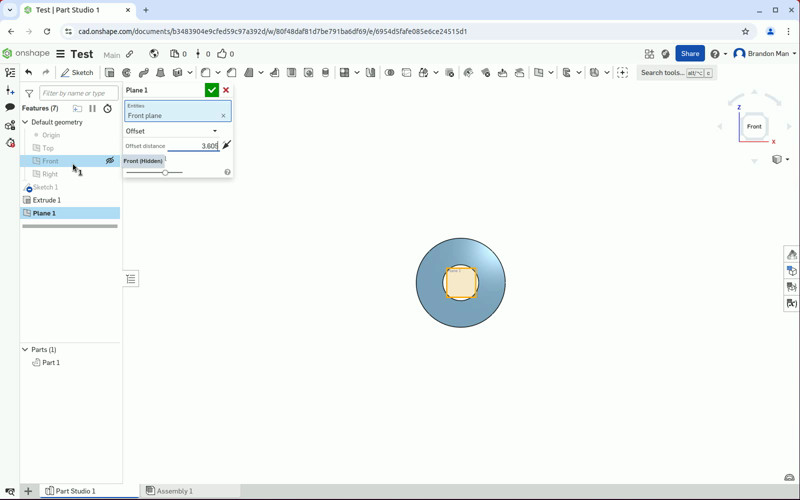
key(enter, 2)
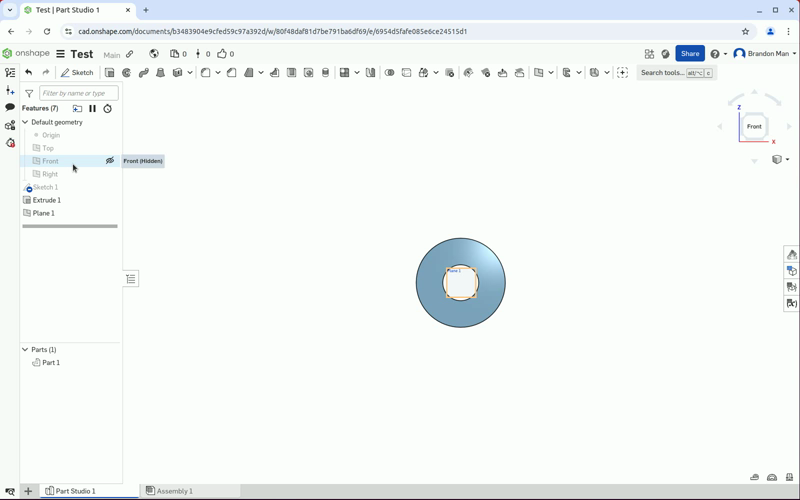
key(shift+s)
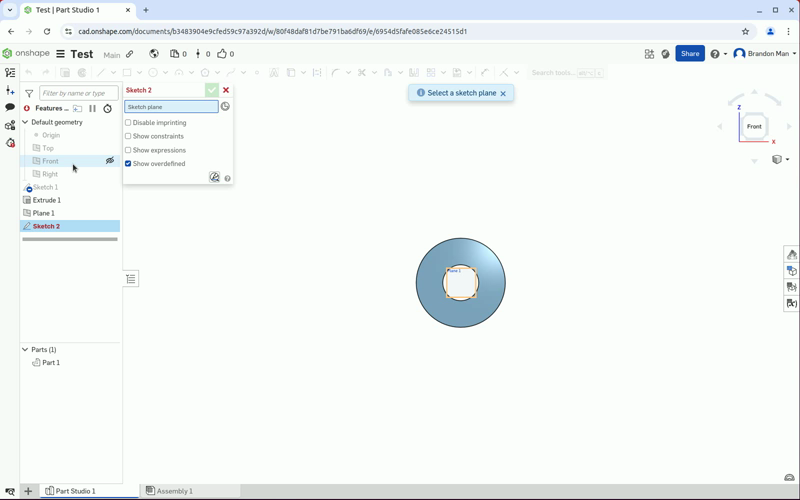
mouse_move(73, 215)
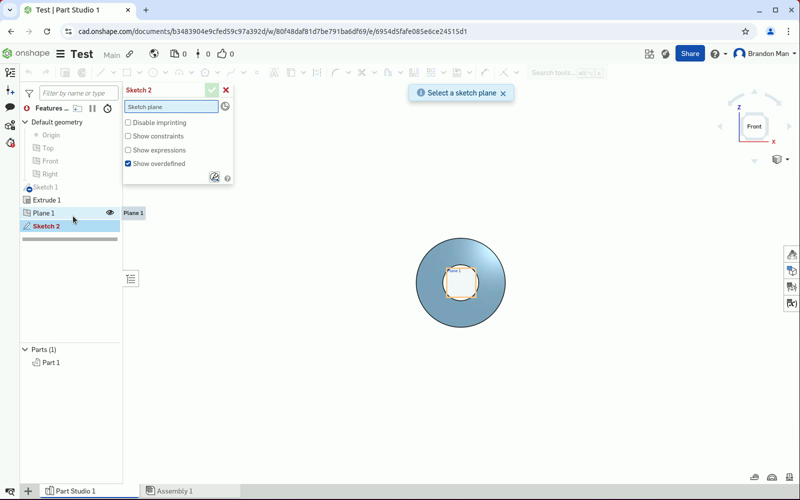
click(73, 215)
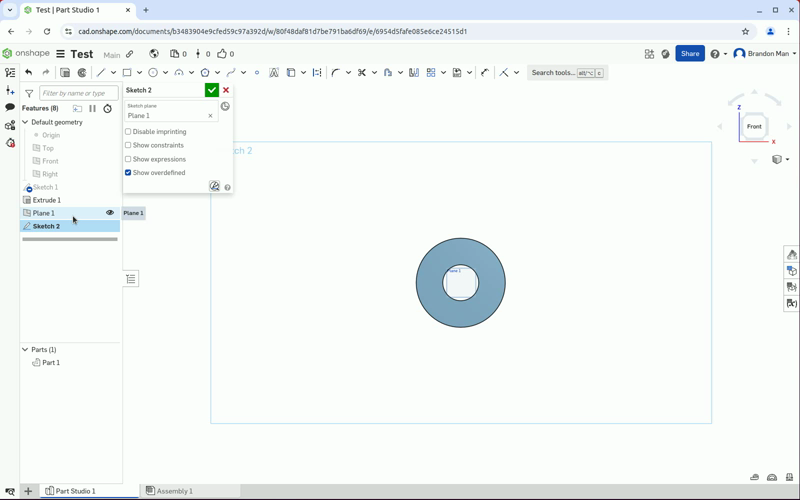
mouse_move(73, 352)
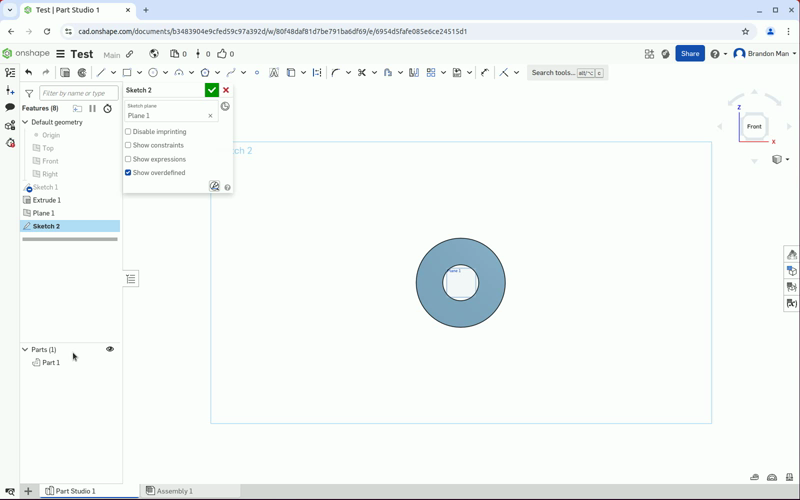
key(y)
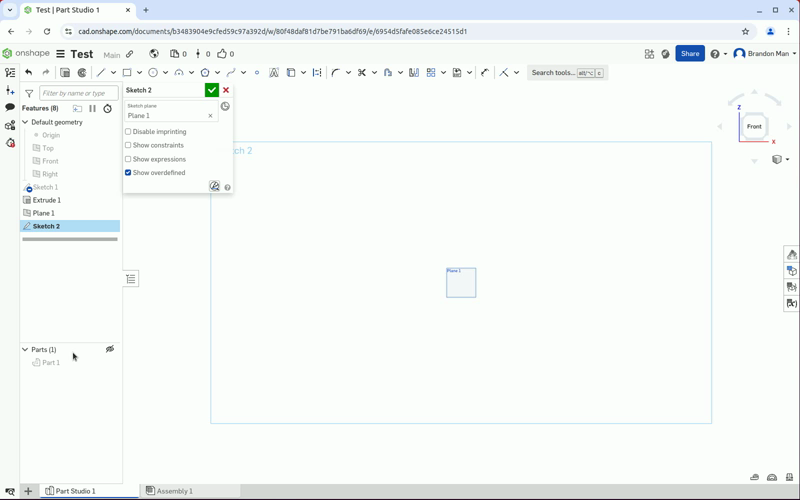
key(c)
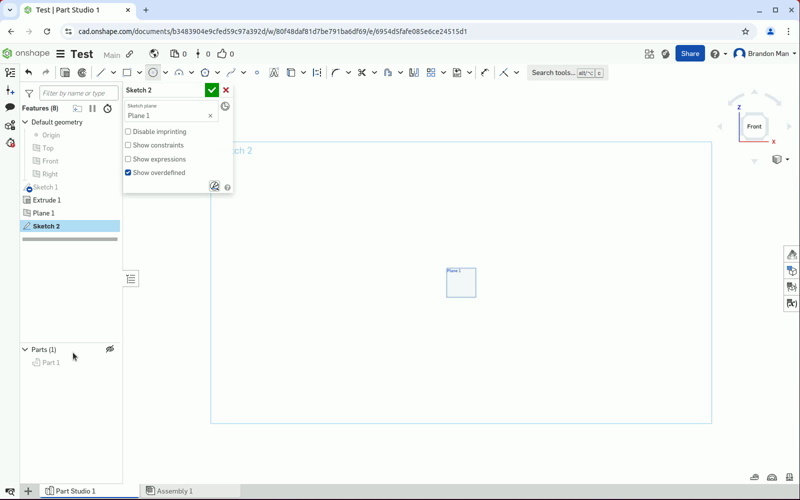
key_down(shift)
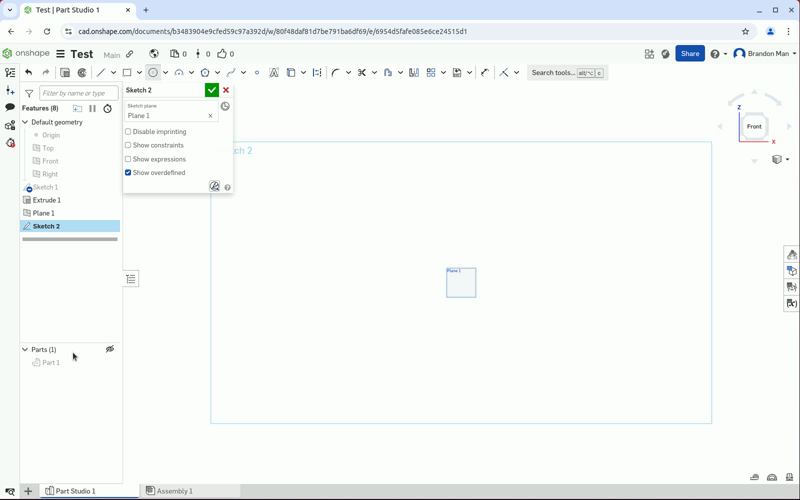
mouse_move(460, 282)
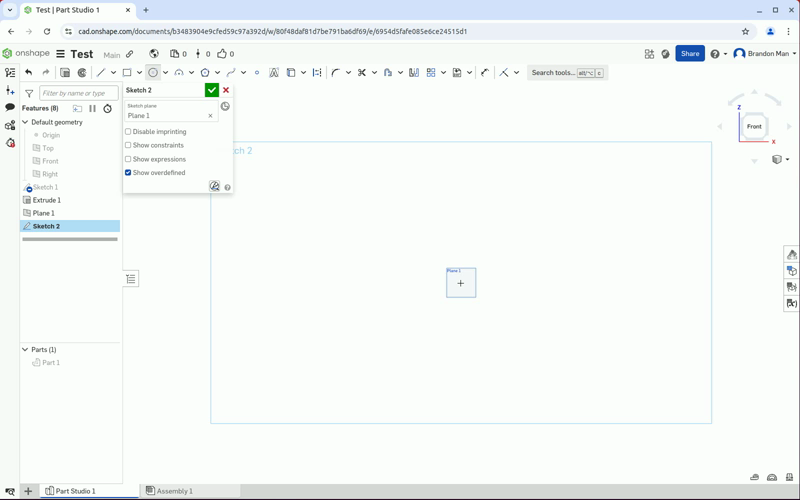
click(460, 282)
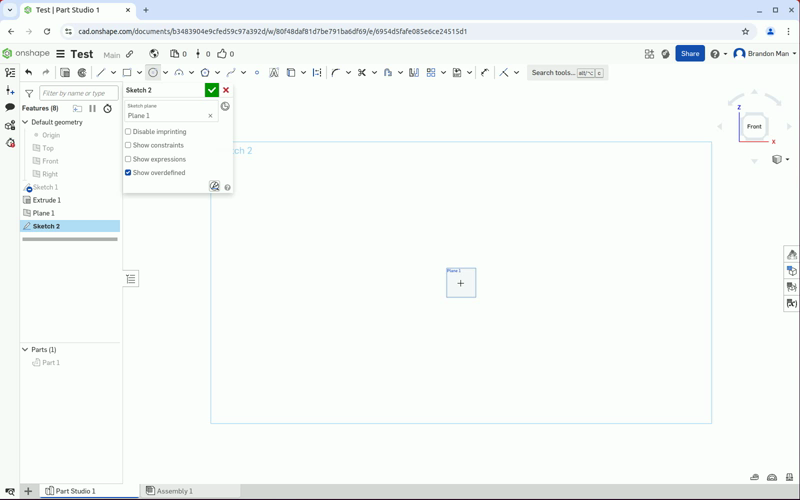
key_up(shift)
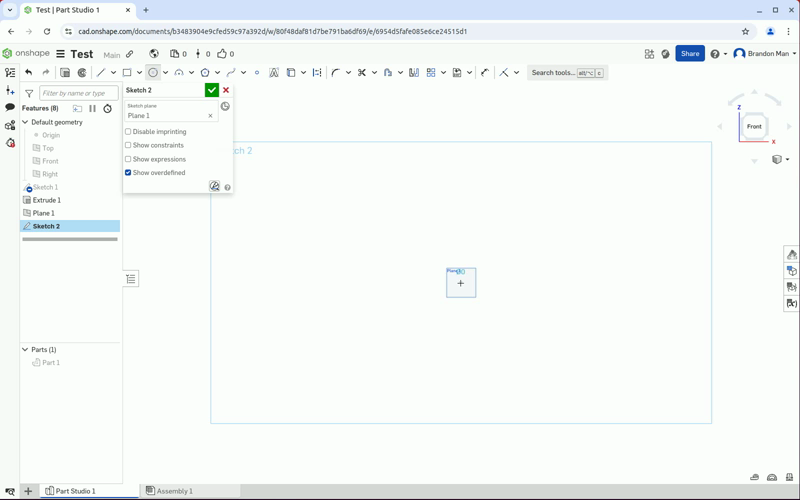
mouse_move(492, 282)
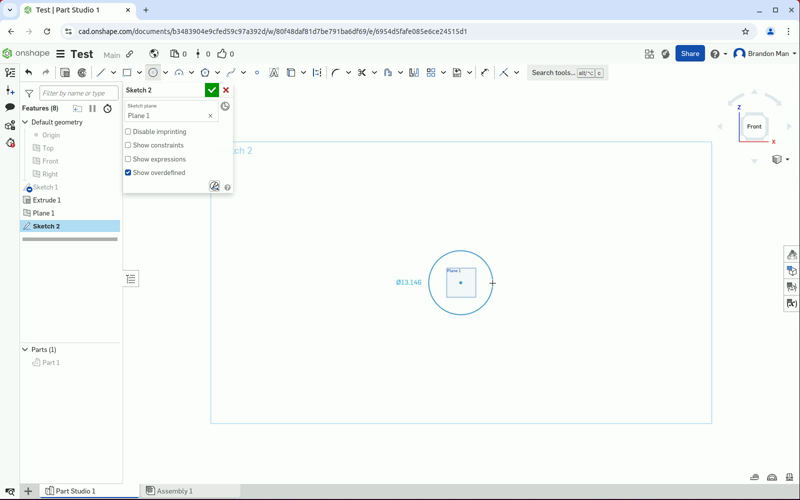
click(492, 282)
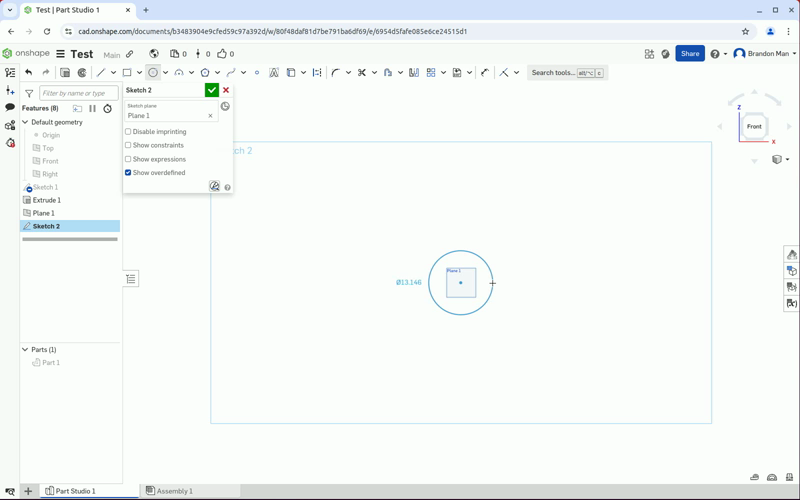
key(esc)
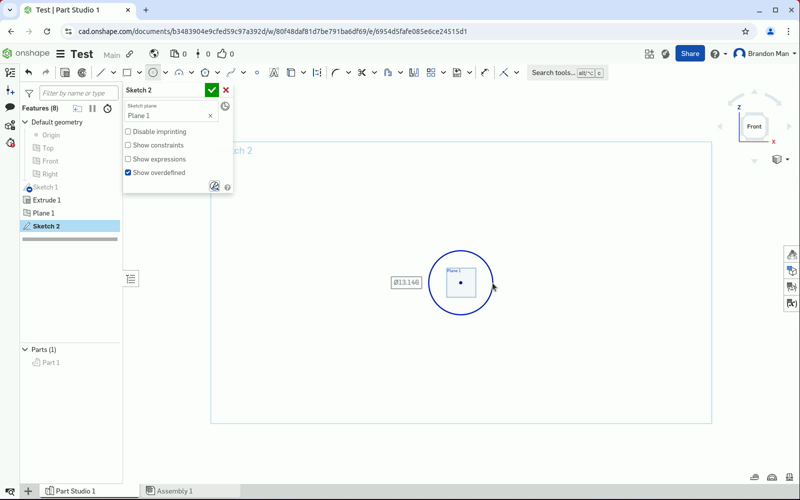
key(c)
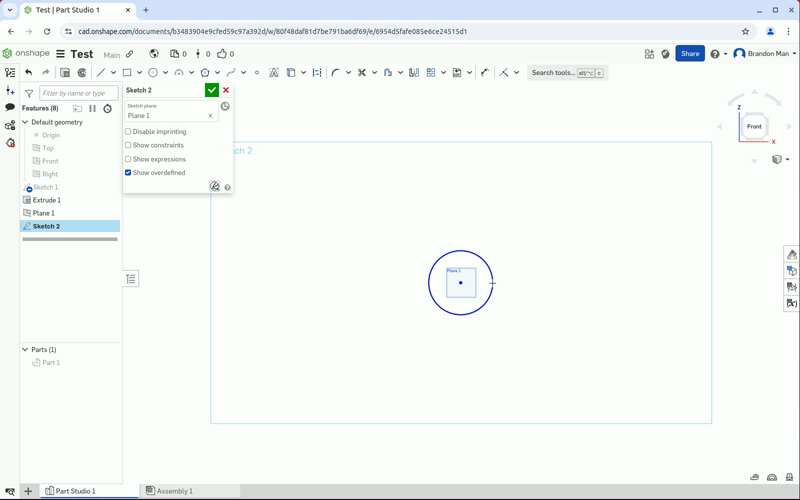
key_down(shift)
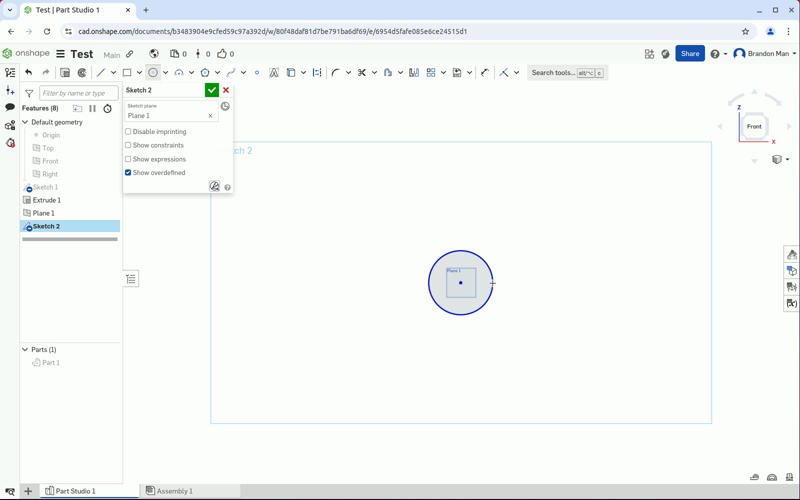
mouse_move(460, 282)
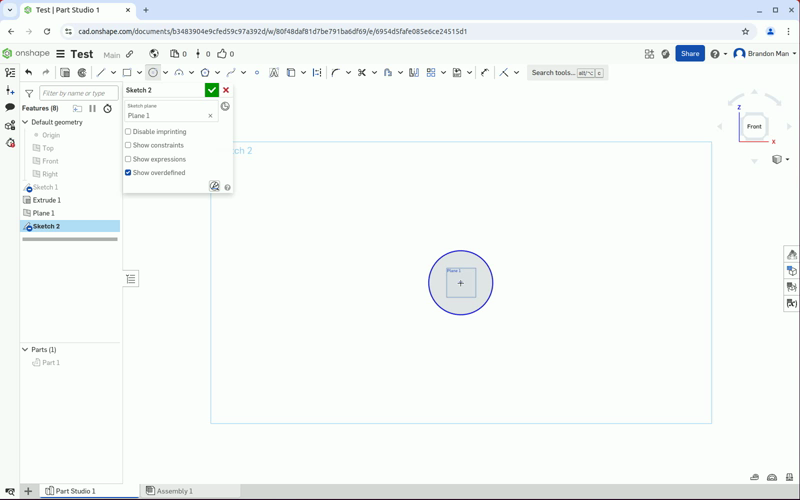
click(460, 282)
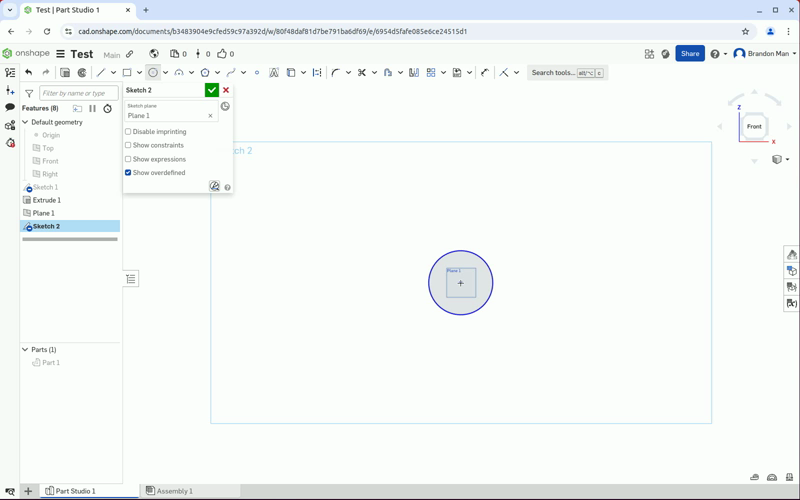
key_up(shift)
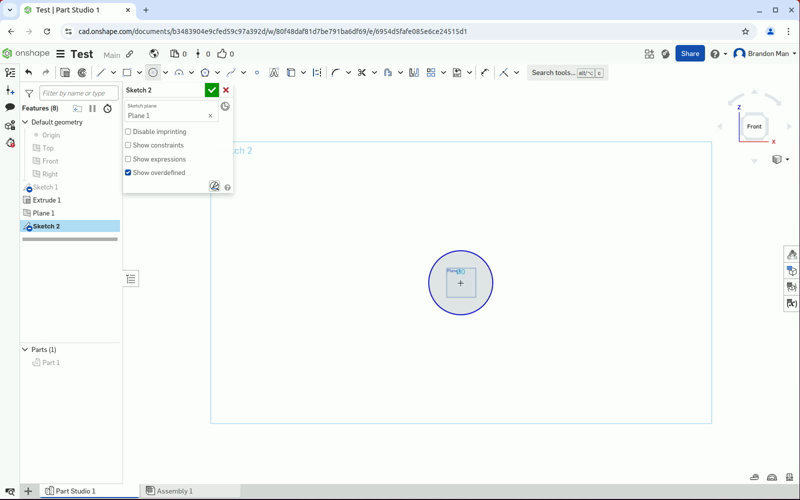
mouse_move(478, 282)
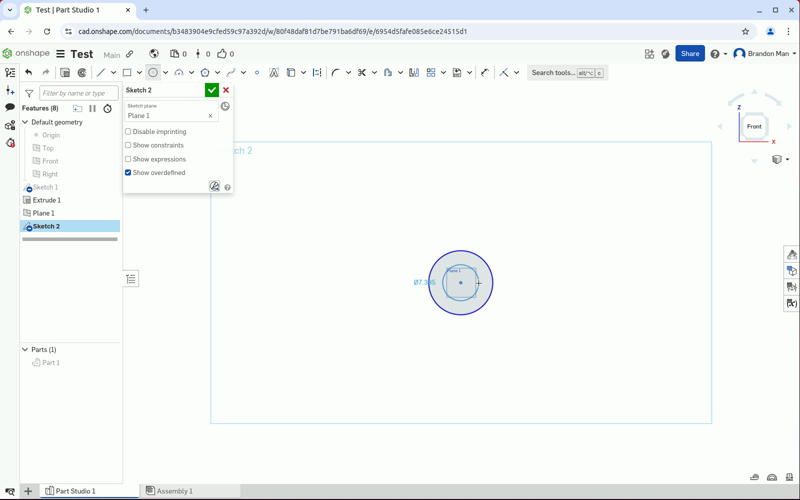
click(478, 282)
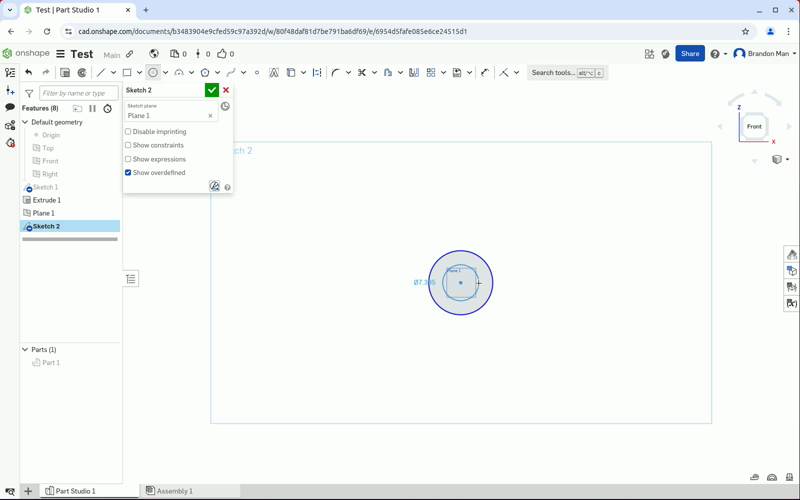
key(esc)
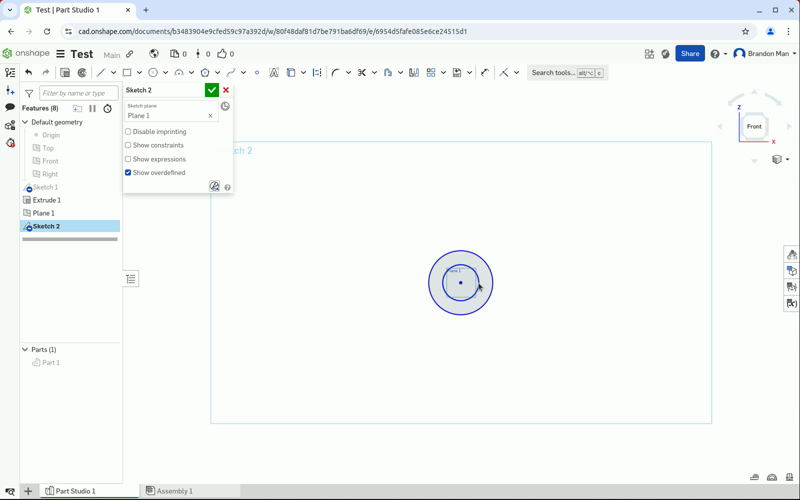
mouse_move(450, 256)
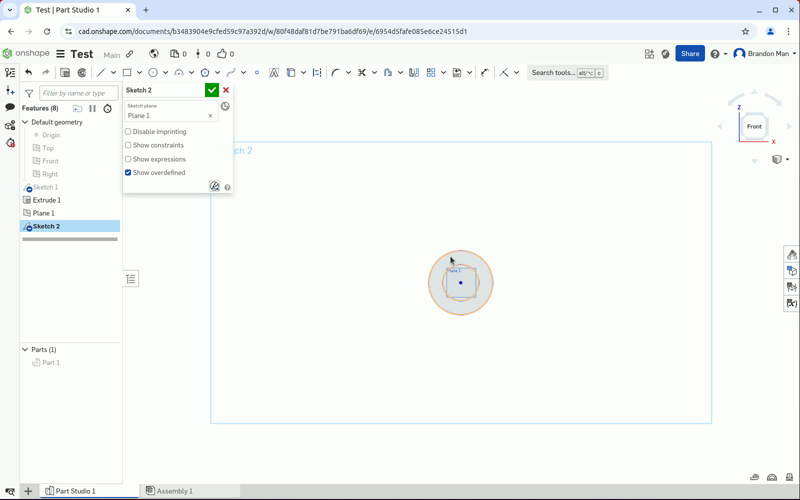
click(450, 256)
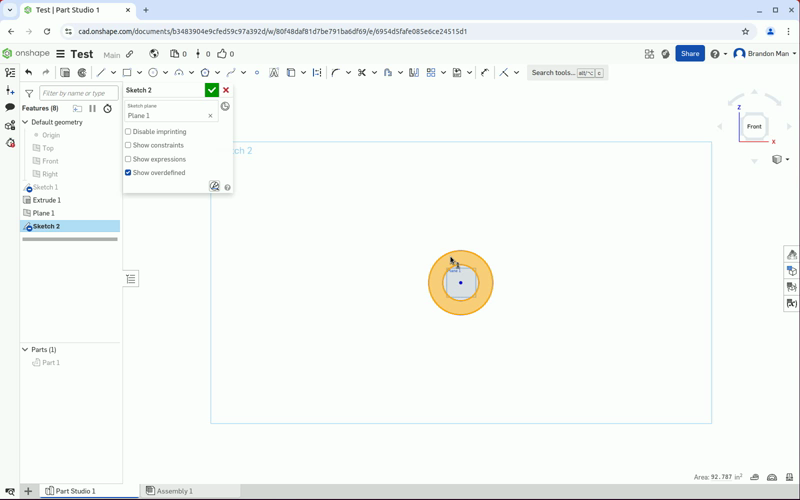
mouse_move(73, 352)
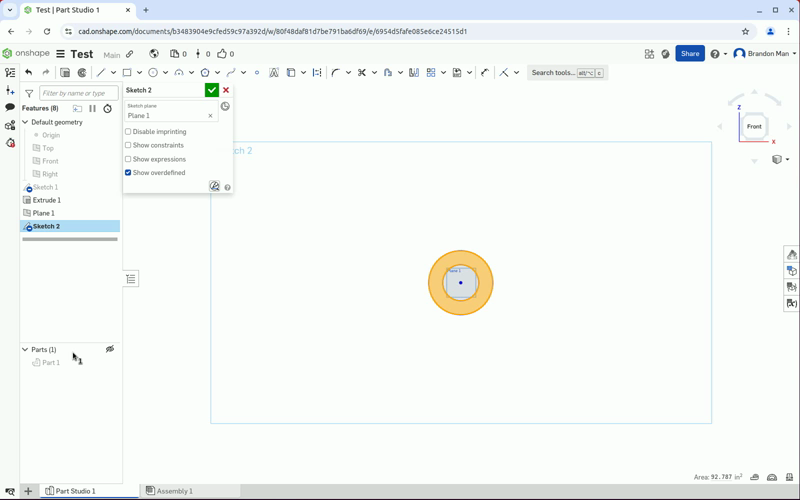
key(shift+y)
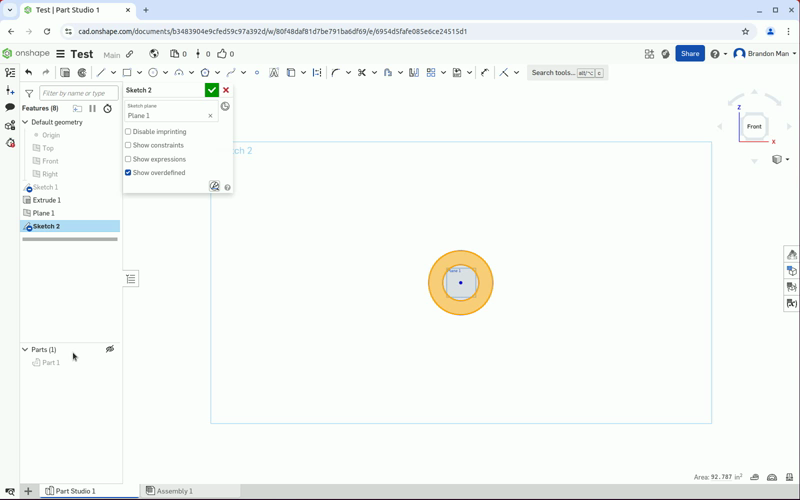
key(shift+e)
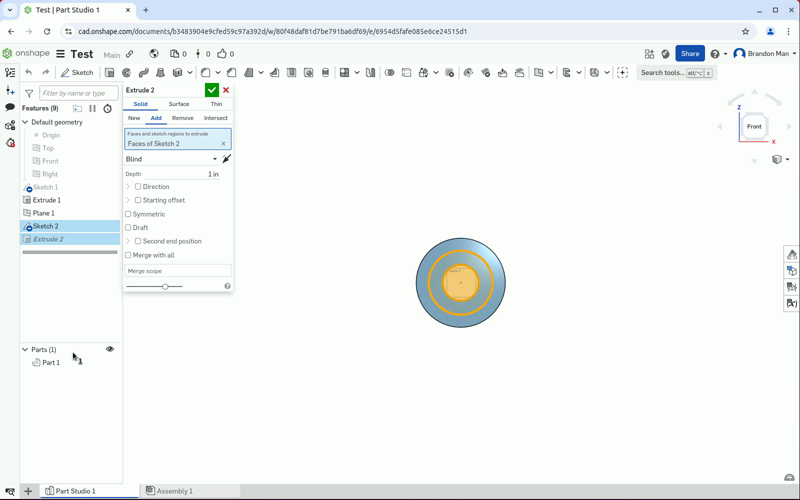
mouse_move(143, 106)
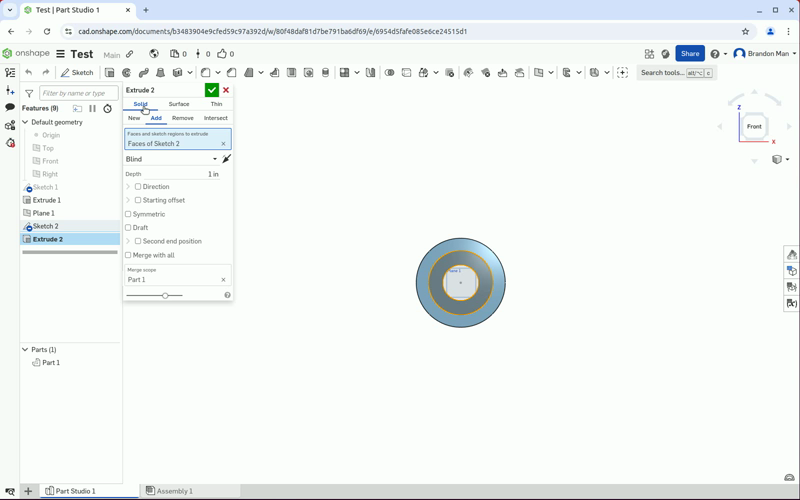
click(143, 106)
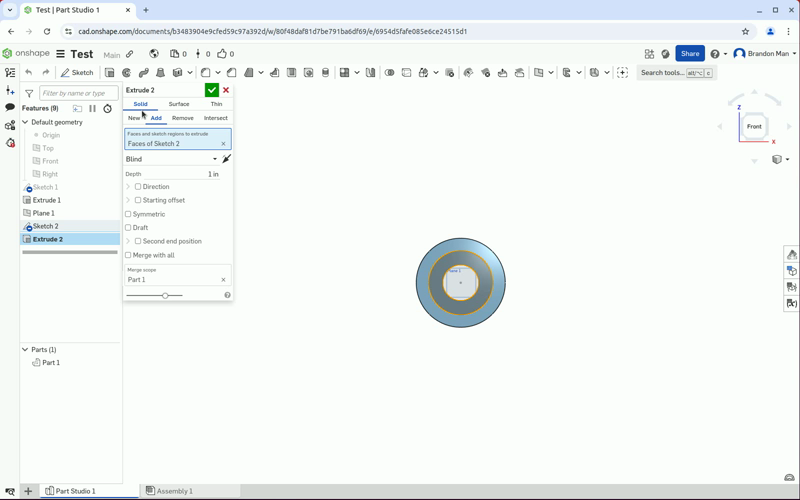
mouse_move(137, 120)
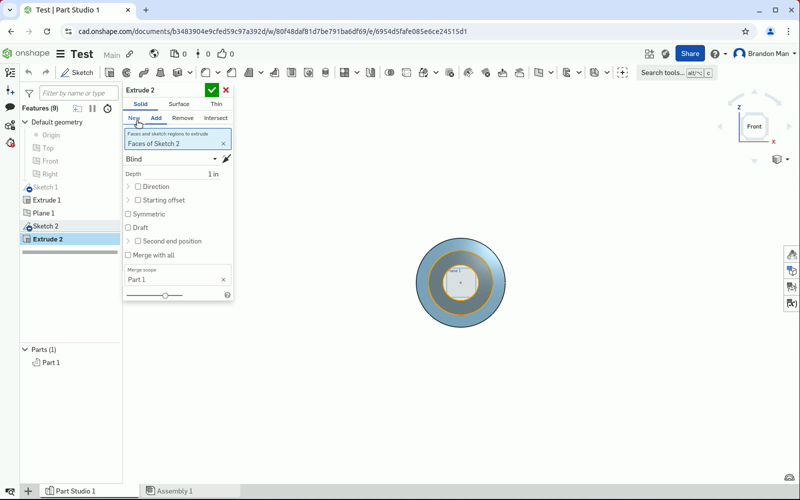
click(137, 120)
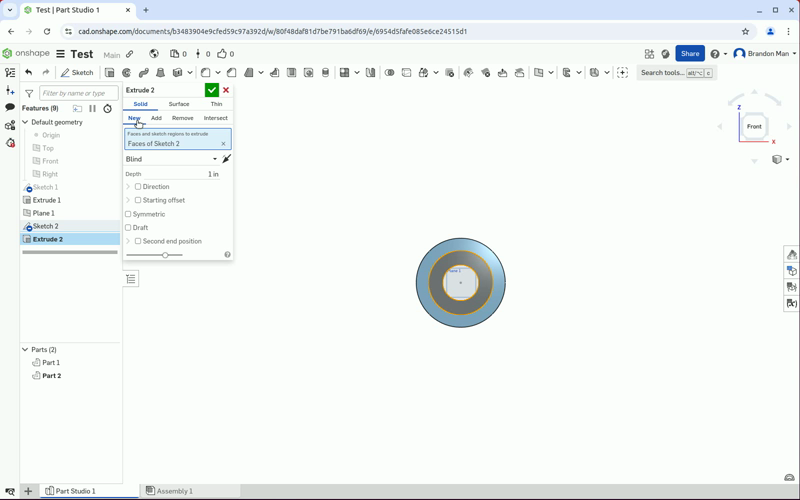
key(tab, 4)
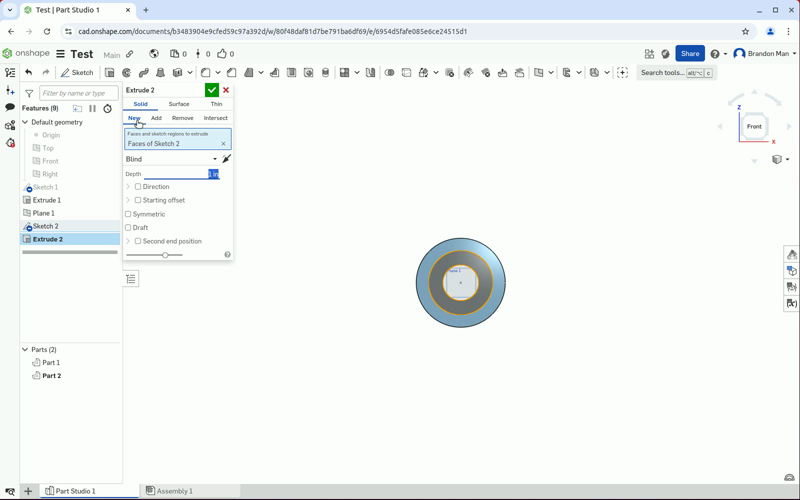
text(1.204)
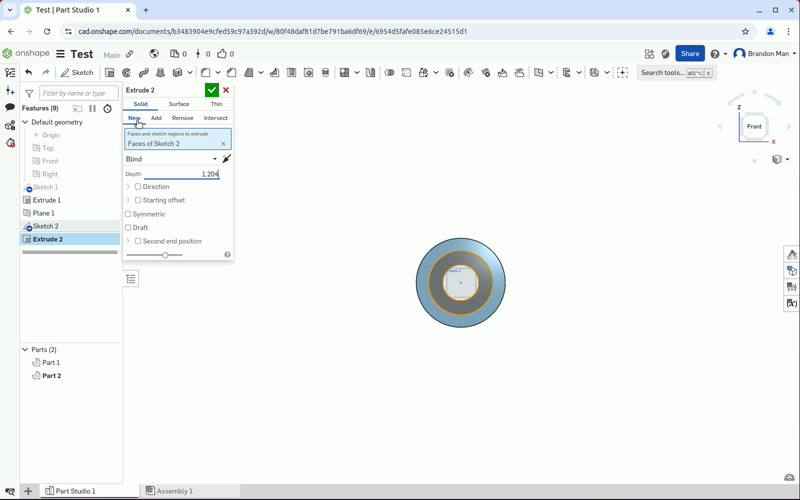
key(enter)
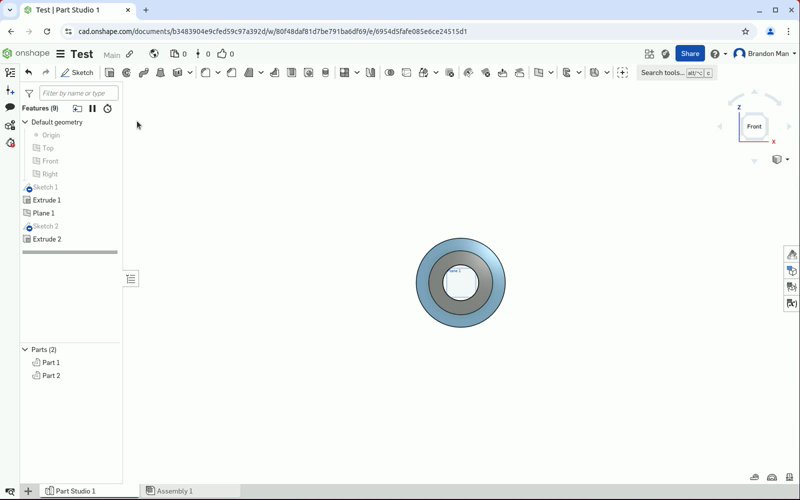
key(shift+h)
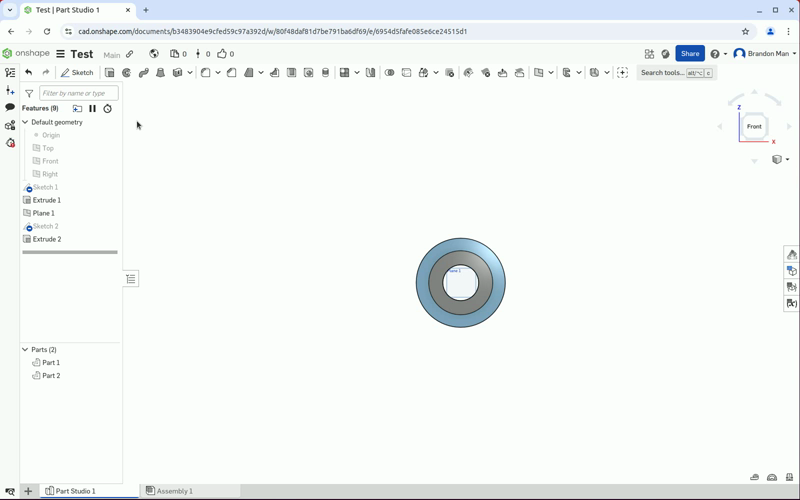
key(shift+h)
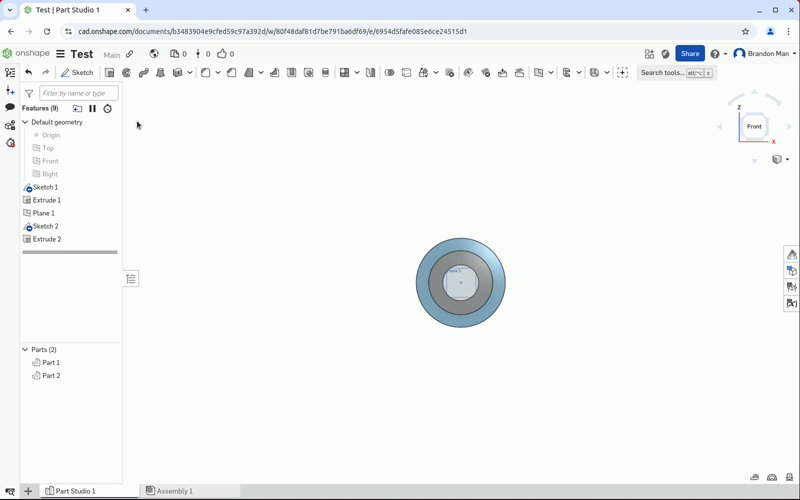
key(shift+7)
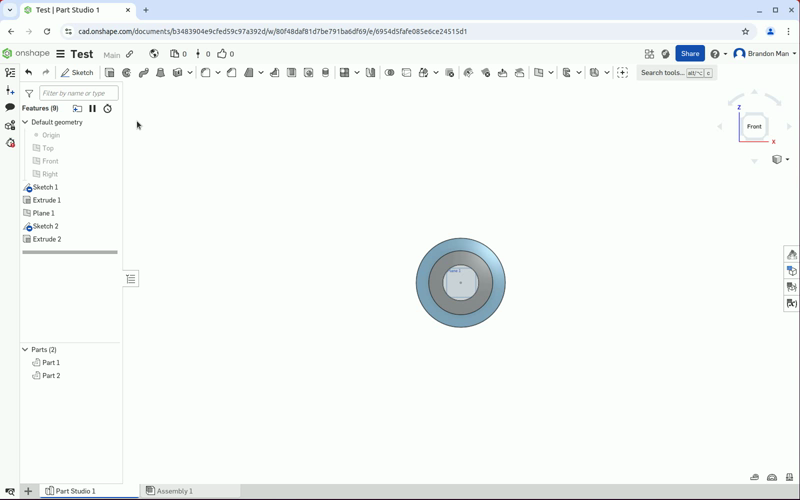
key(left, 2)
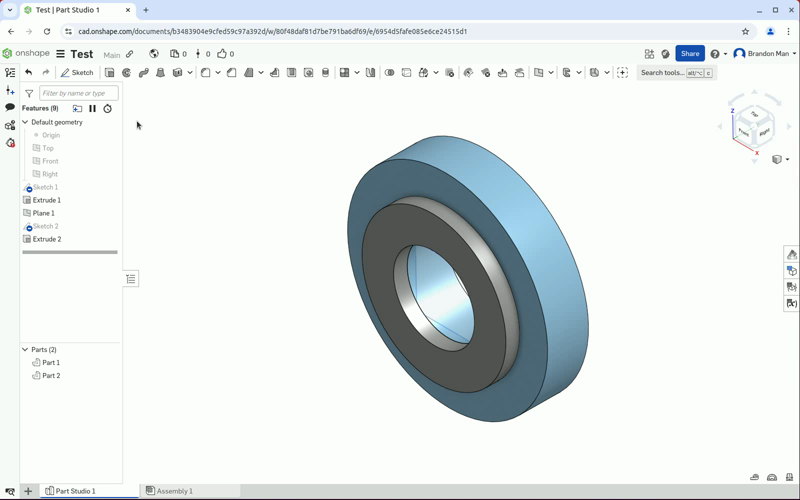
key(down, 2)
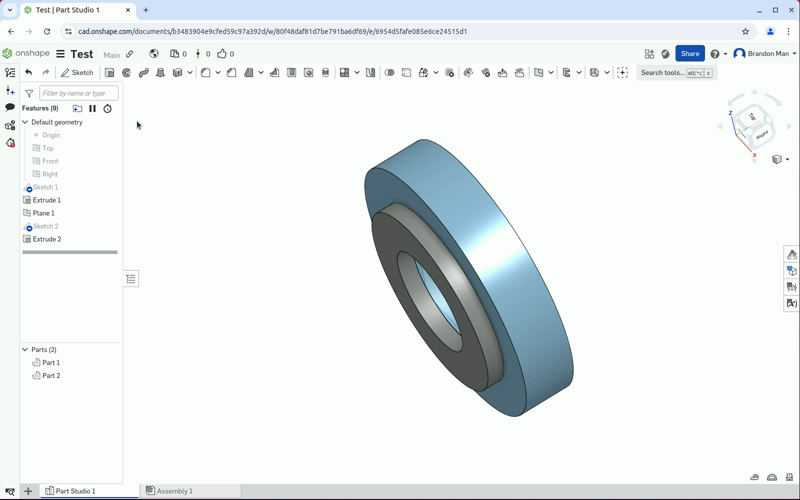
key(up, 2)
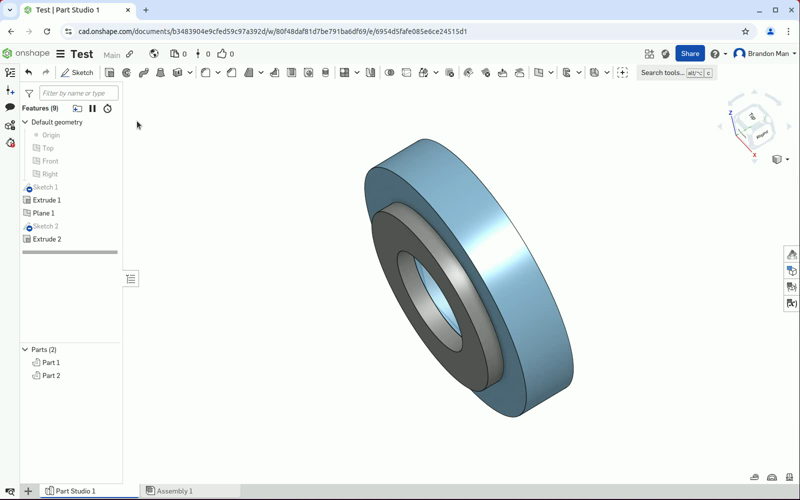
key(right, 2)
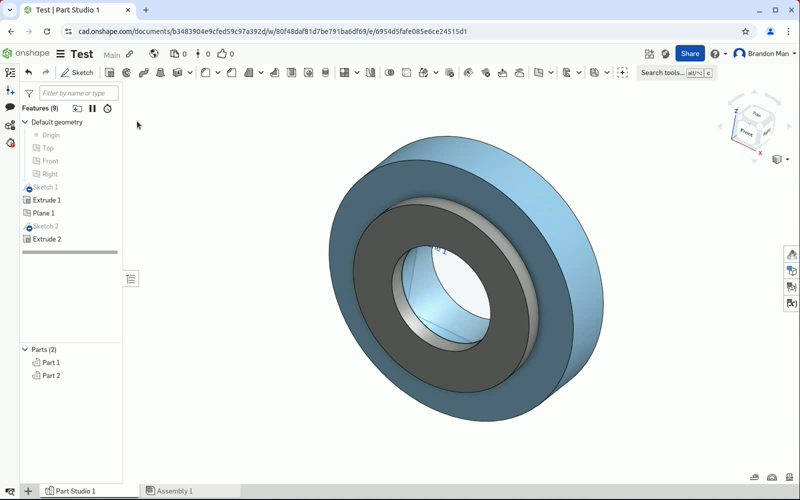
mouse_move(73, 189)
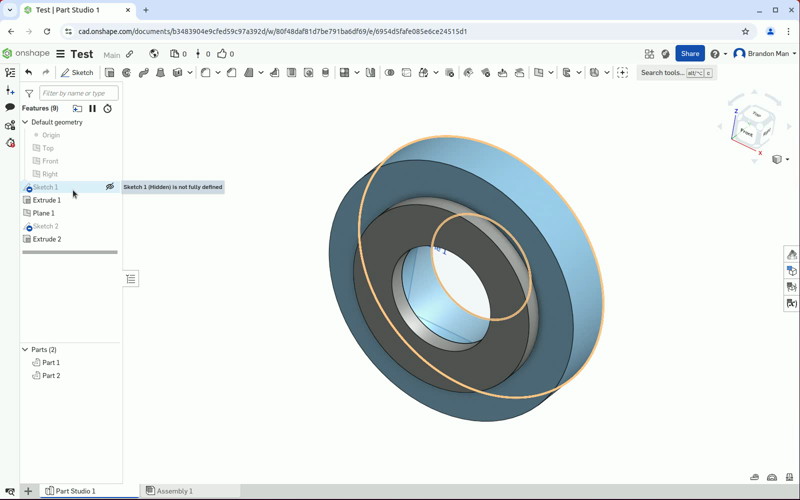
click(73, 189)